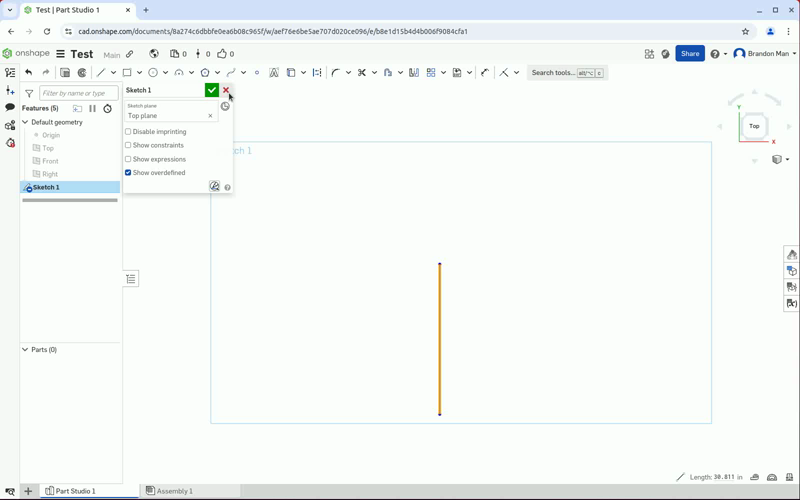
key(shift+h)
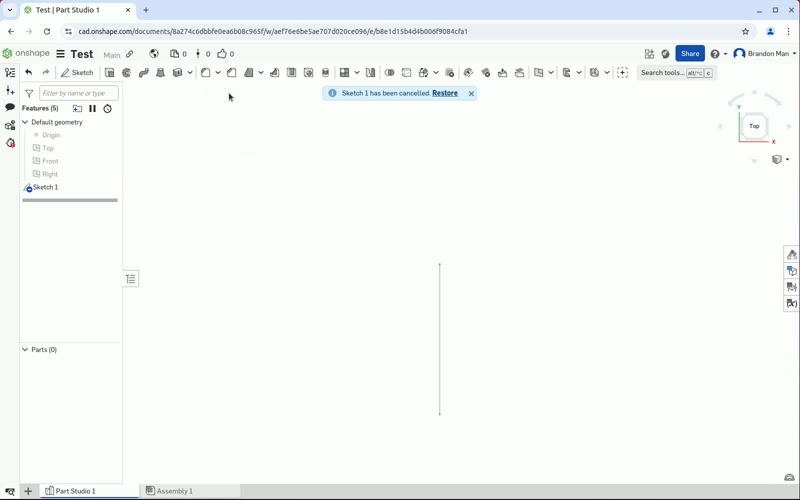
key(shift+s)
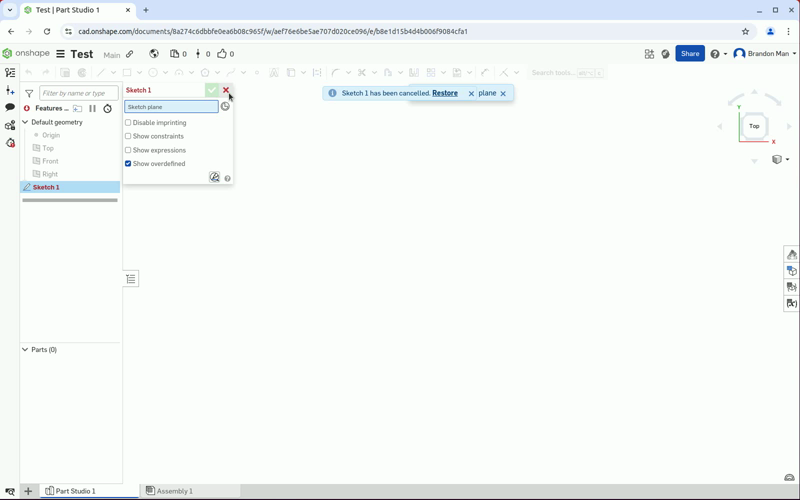
mouse_move(73, 150)
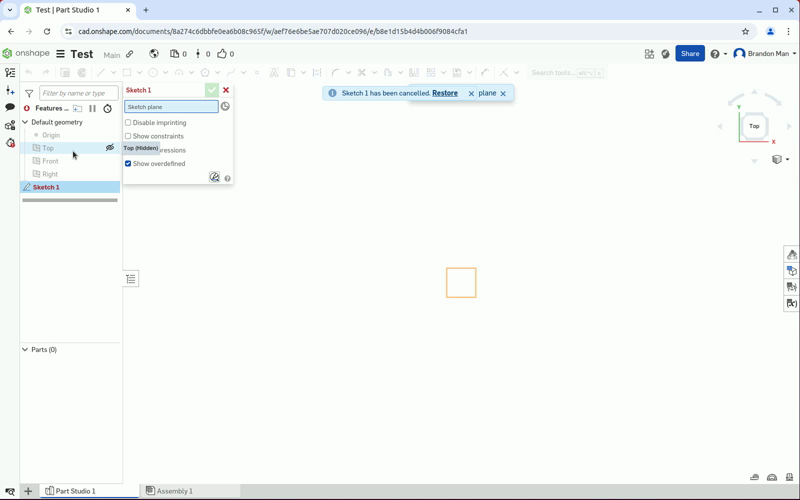
click(73, 150)
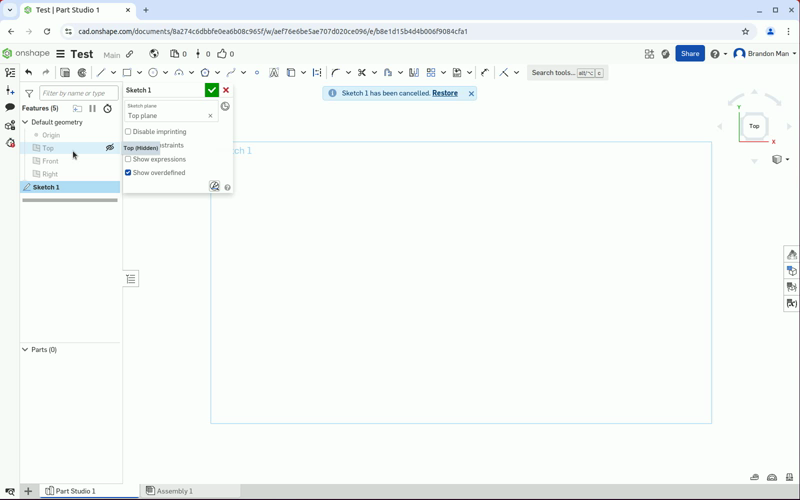
mouse_move(73, 352)
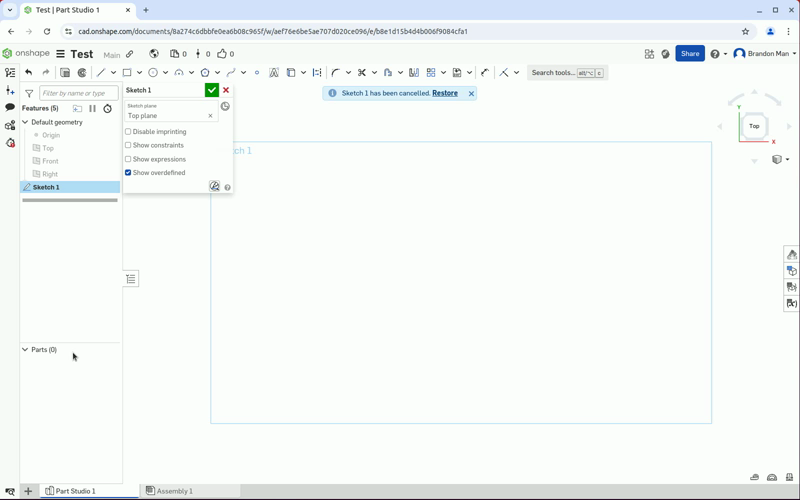
key(y)
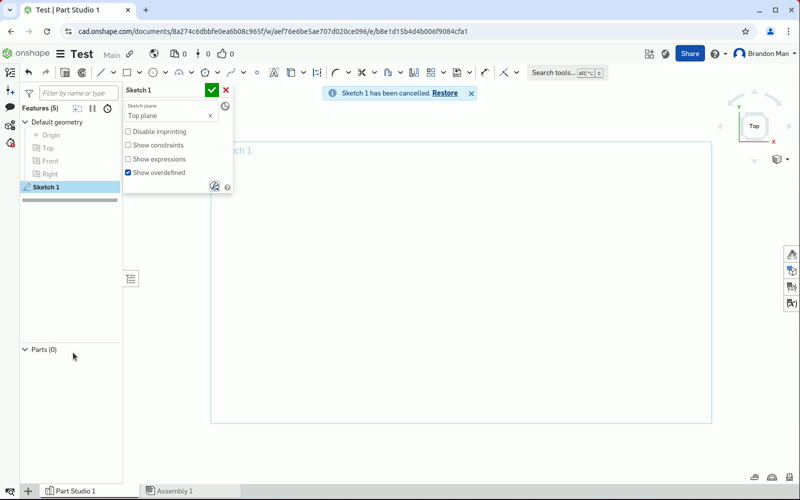
key(c)
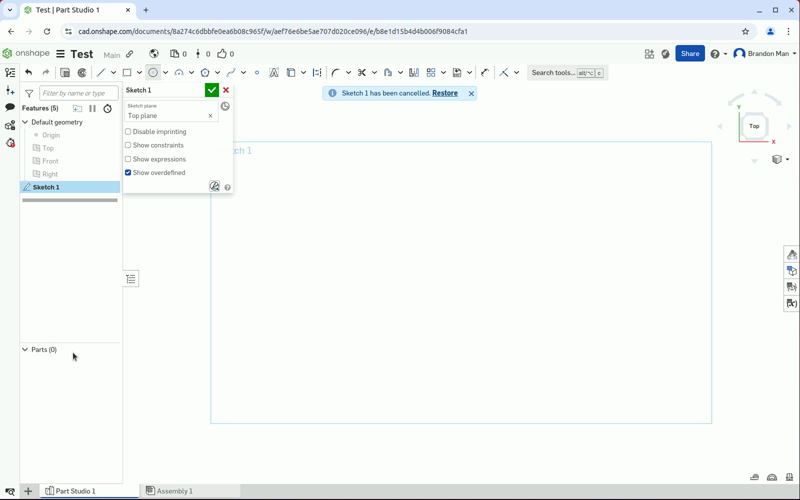
key_down(shift)
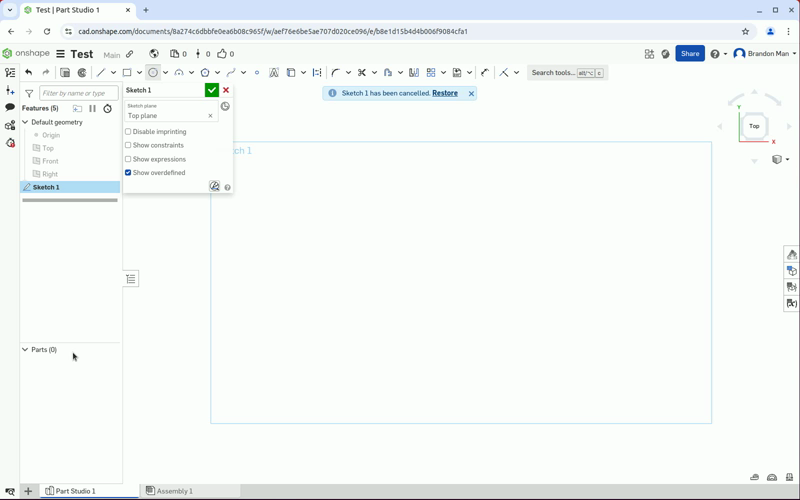
mouse_move(461, 282)
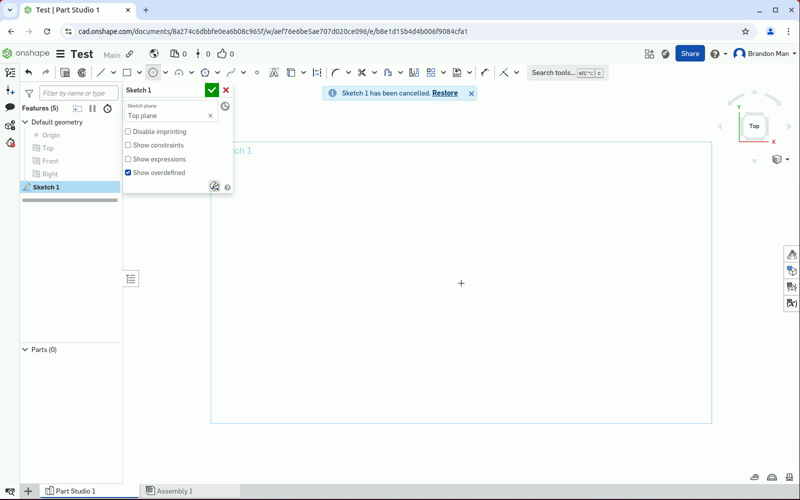
click(461, 282)
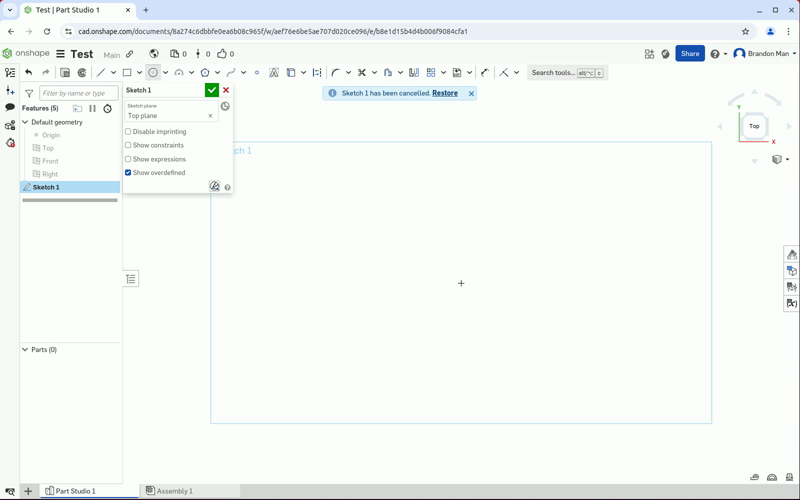
key_up(shift)
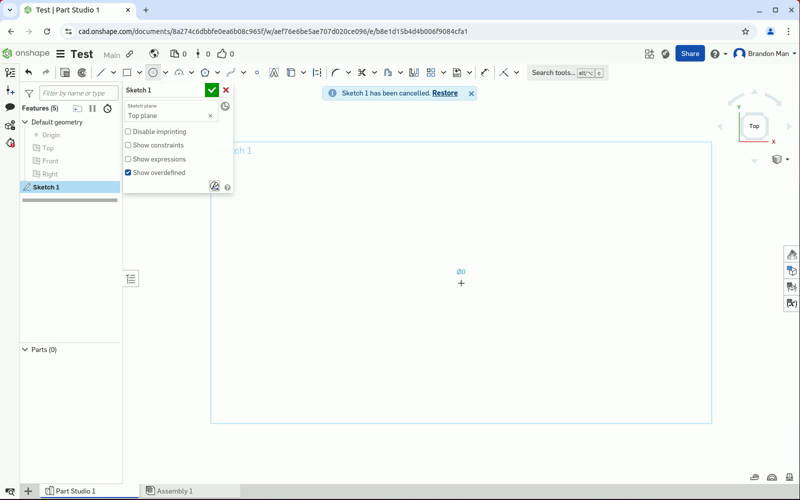
mouse_move(500, 282)
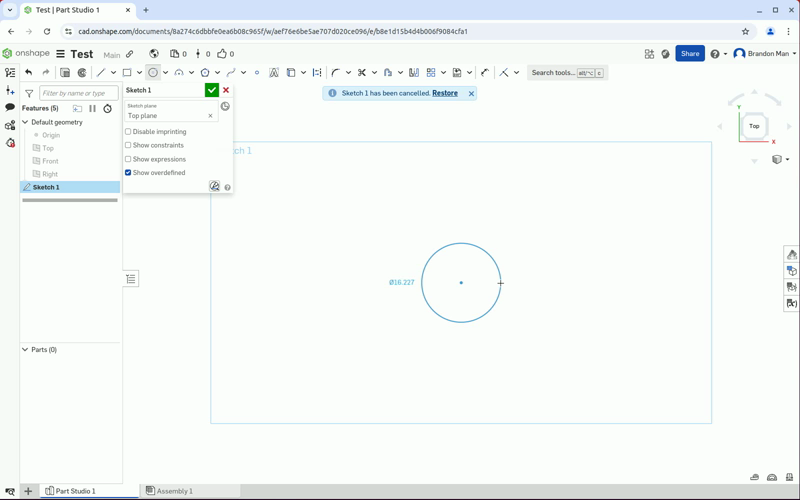
click(500, 282)
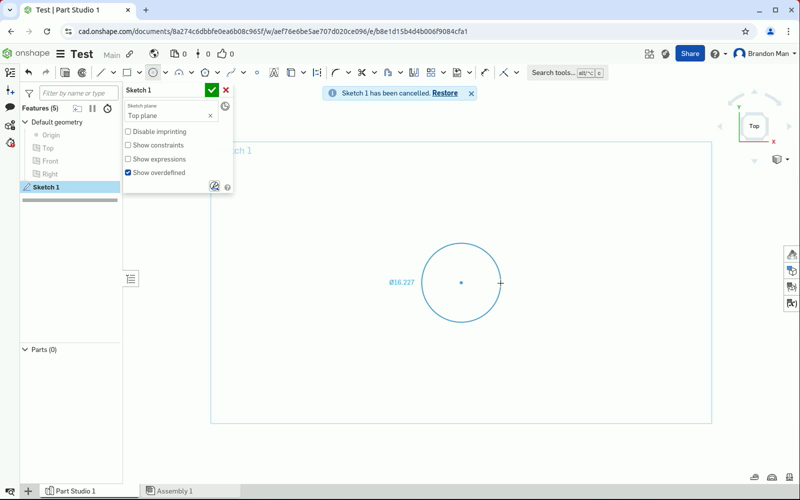
key(esc)
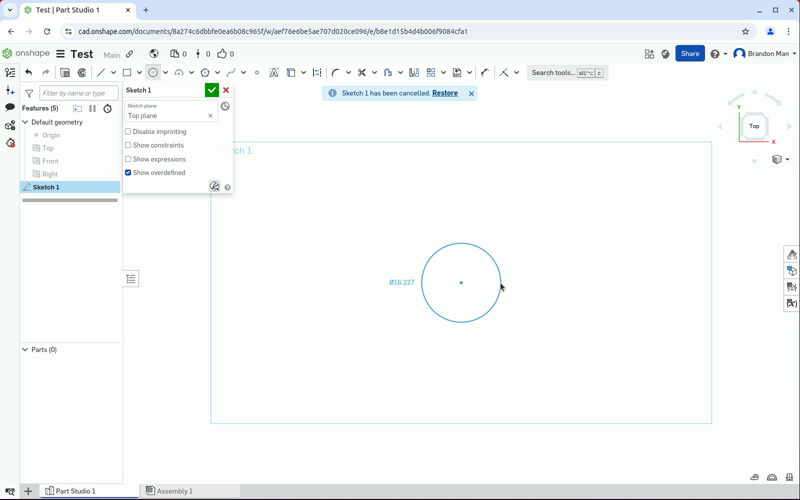
key(c)
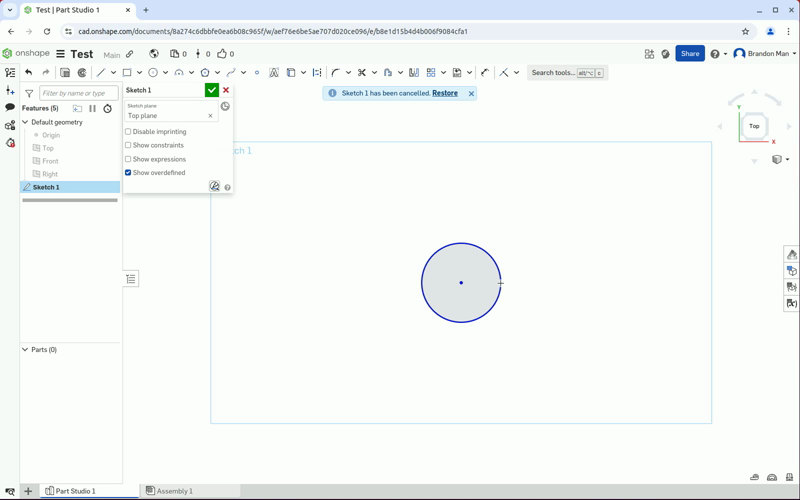
key_down(shift)
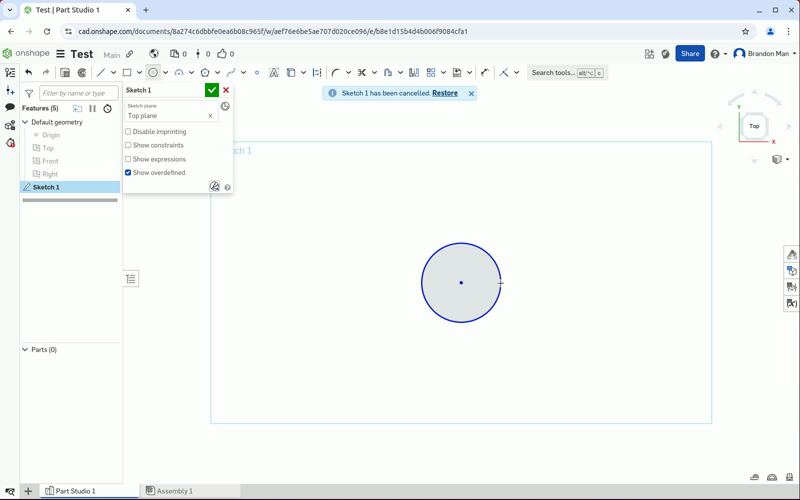
mouse_move(461, 282)
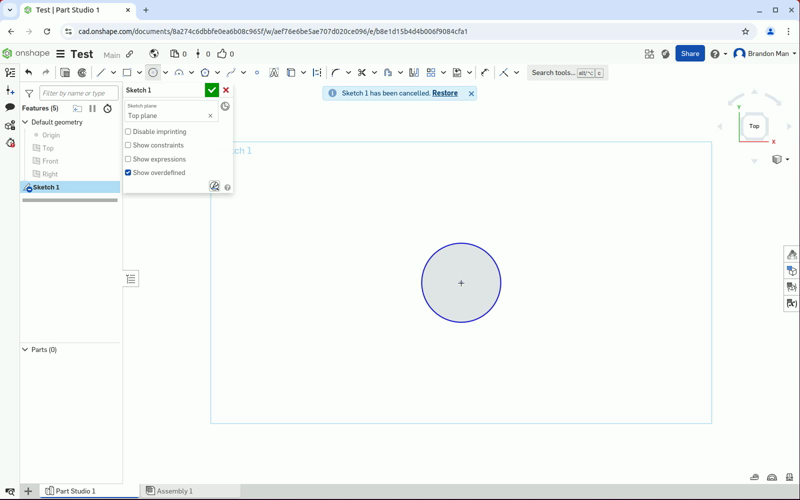
click(461, 282)
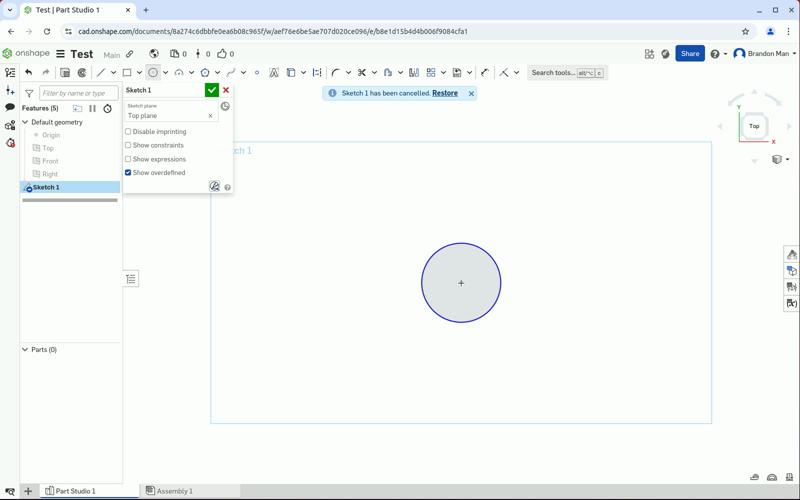
key_up(shift)
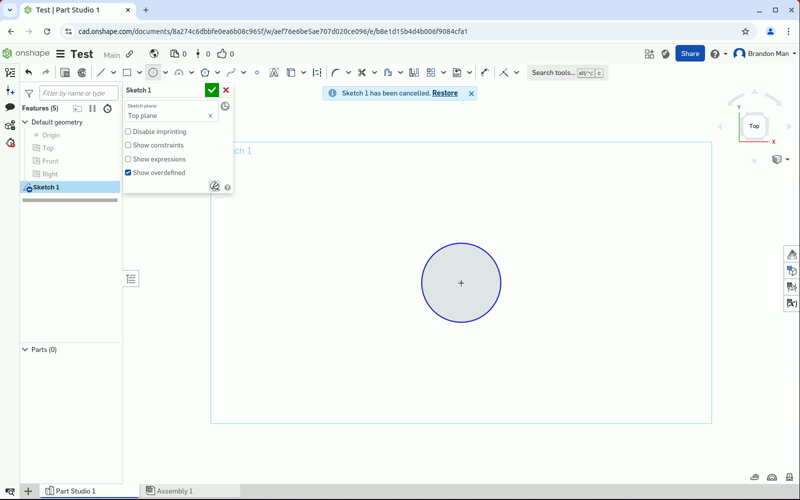
mouse_move(493, 282)
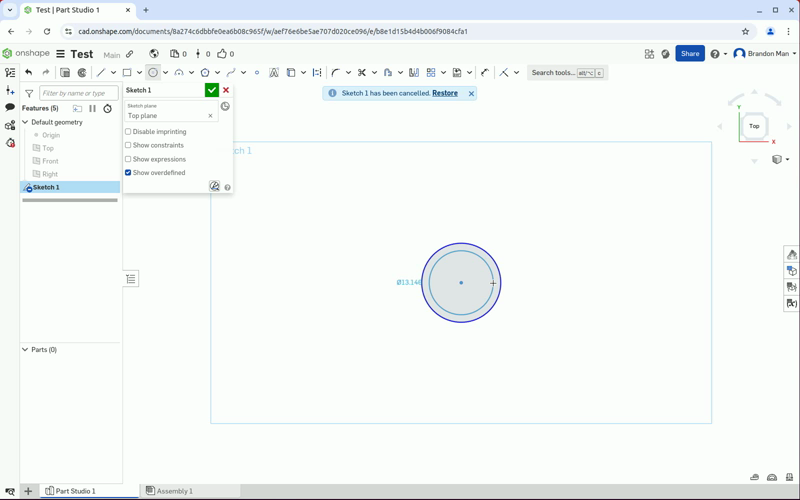
click(493, 282)
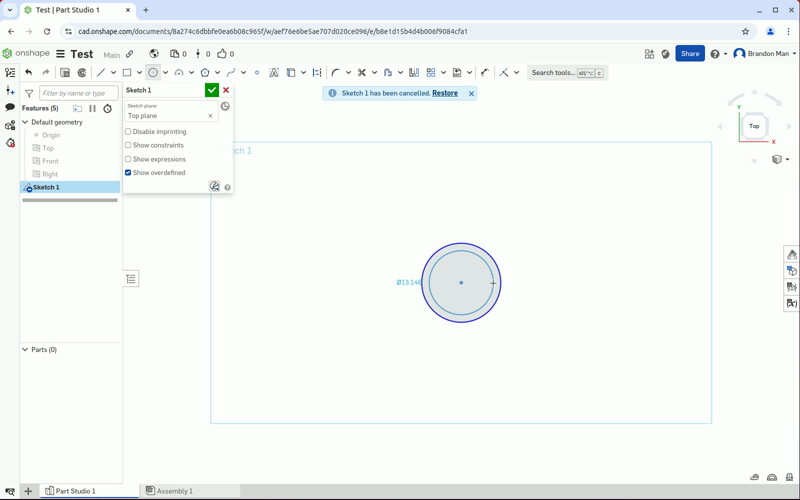
key(esc)
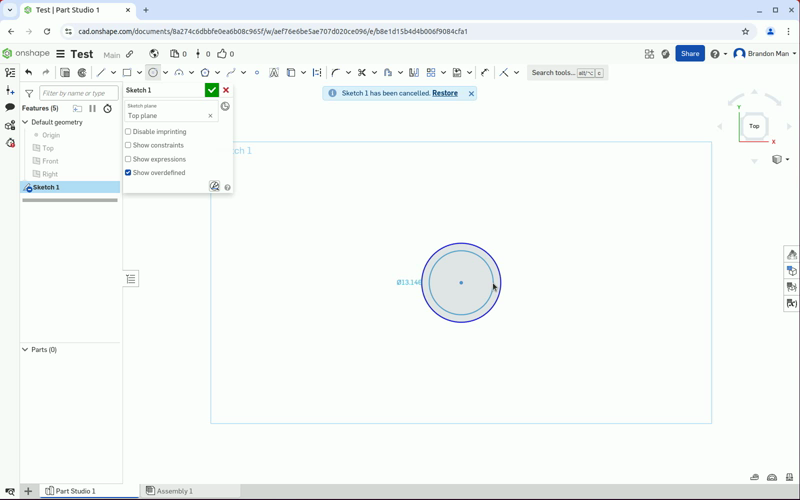
mouse_move(476, 250)
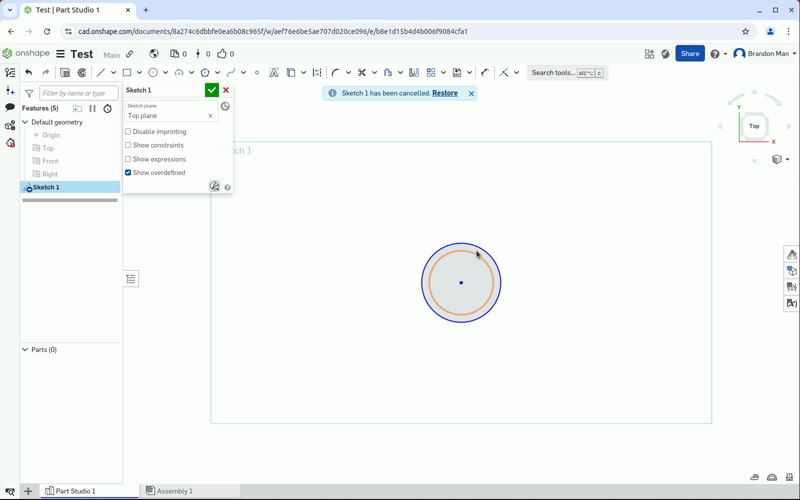
scroll(6)
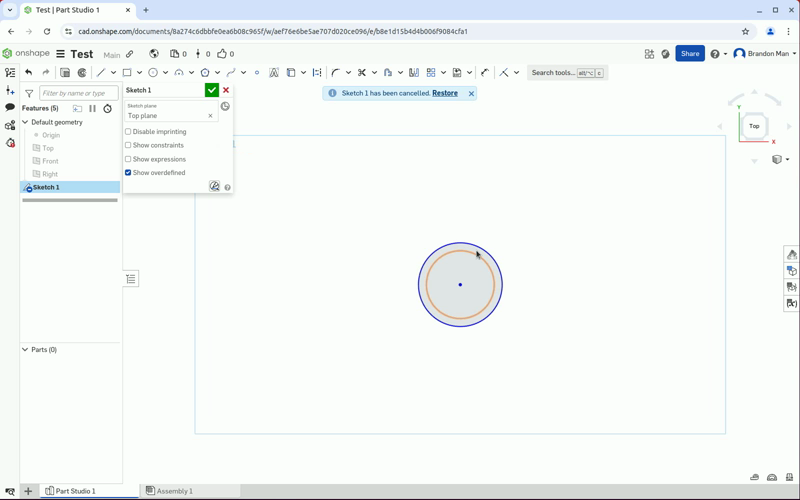
scroll(6)
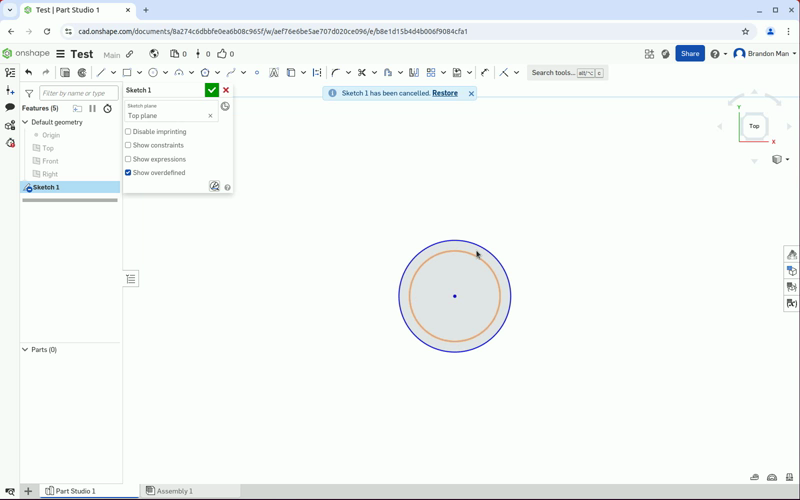
scroll(6)
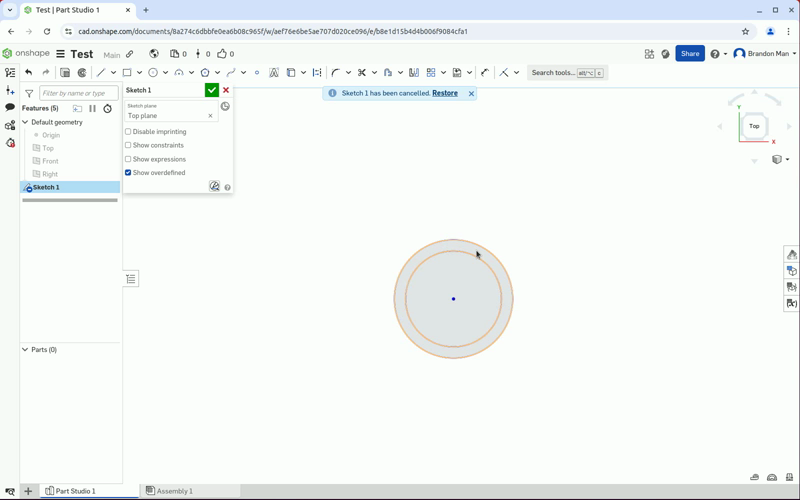
scroll(6)
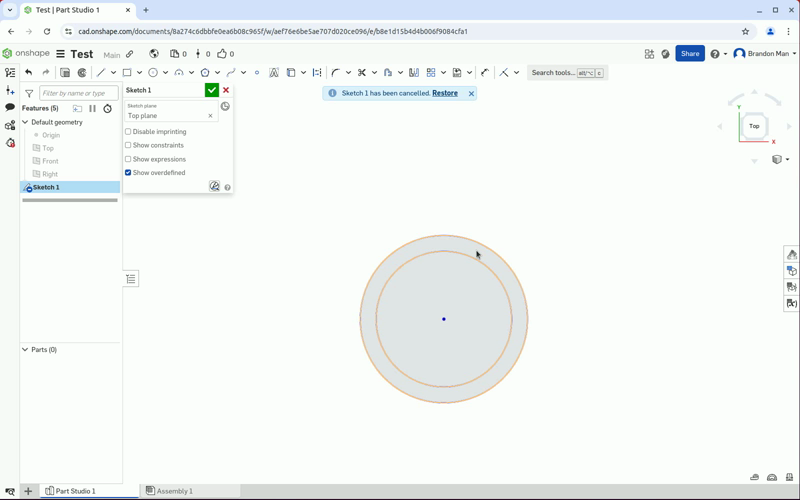
scroll(6)
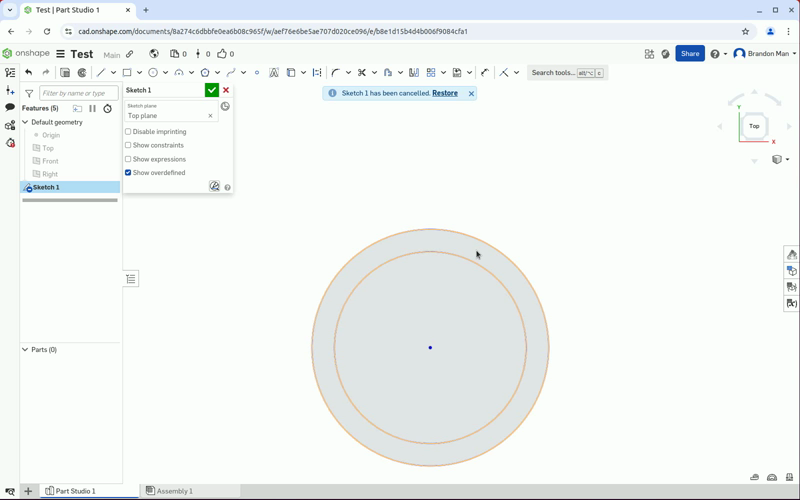
scroll(6)
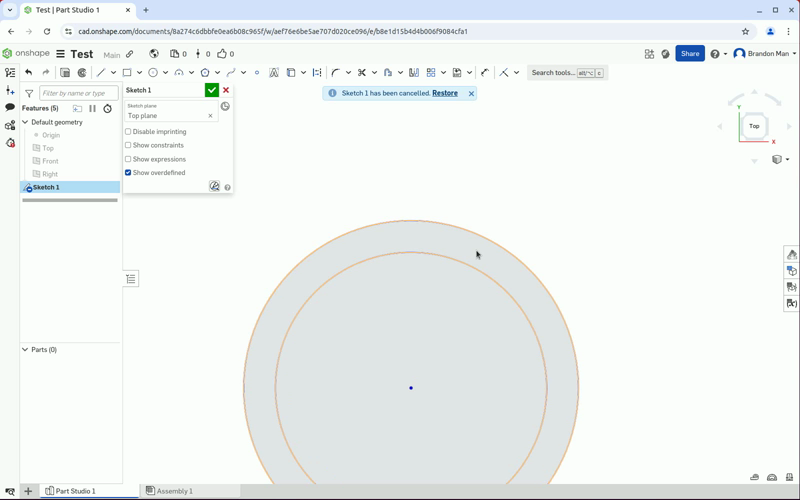
scroll(6)
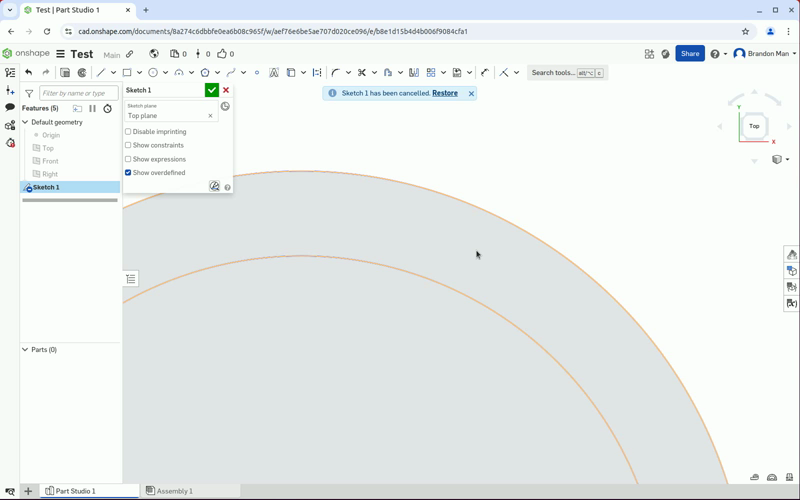
click(476, 250)
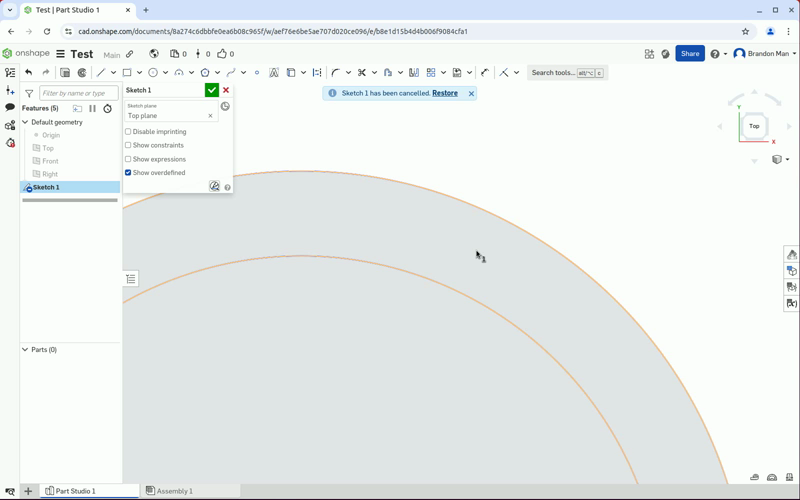
scroll(-6)
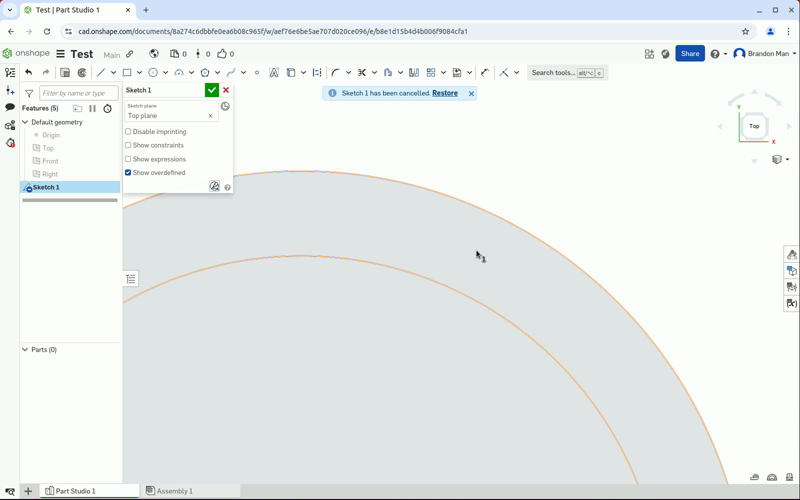
scroll(-6)
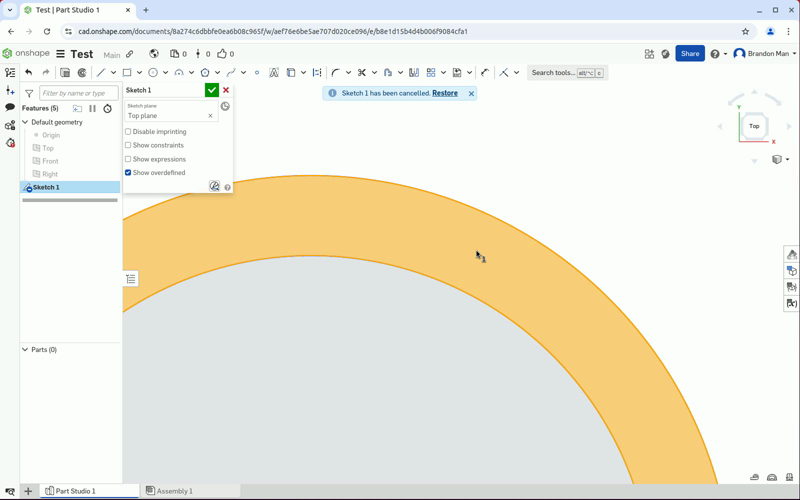
scroll(-6)
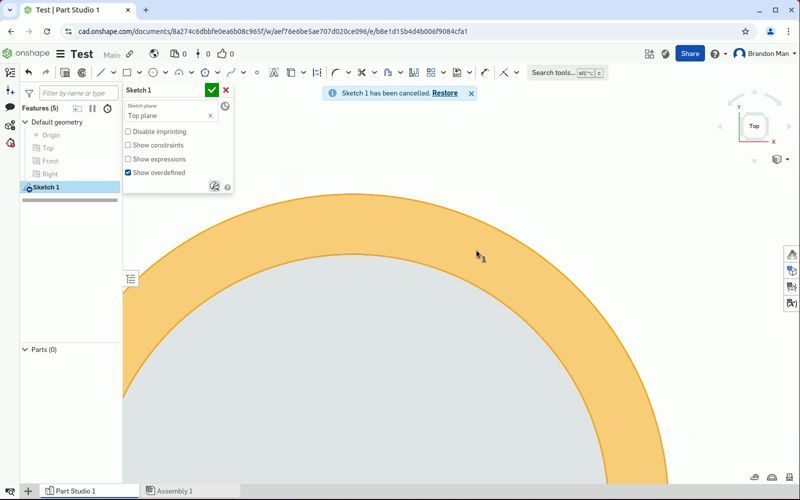
scroll(-6)
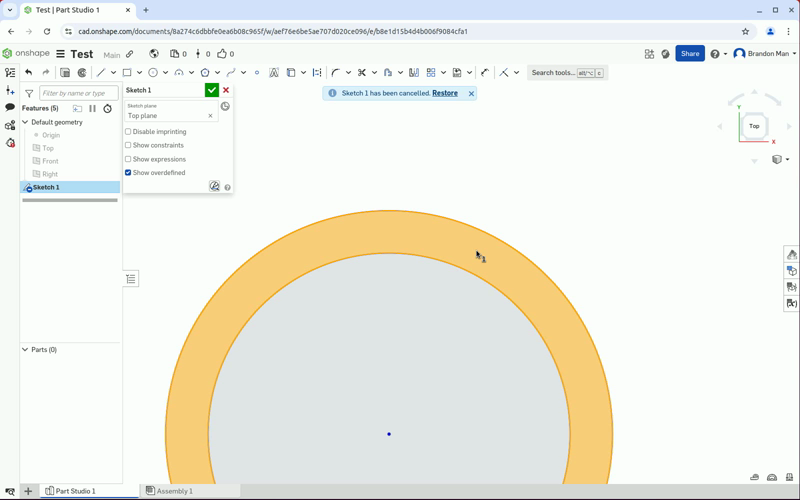
scroll(-6)
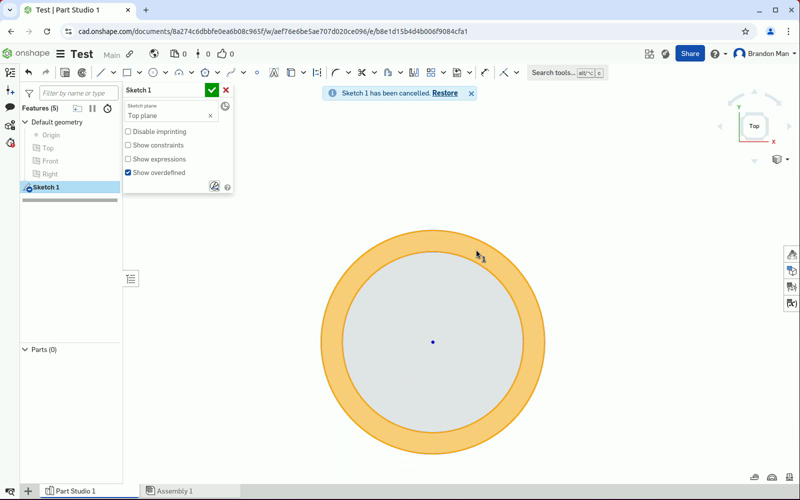
scroll(-6)
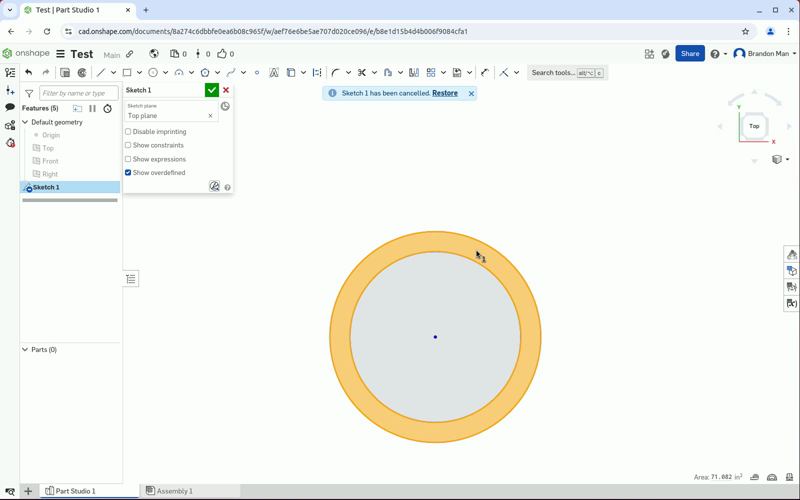
scroll(-6)
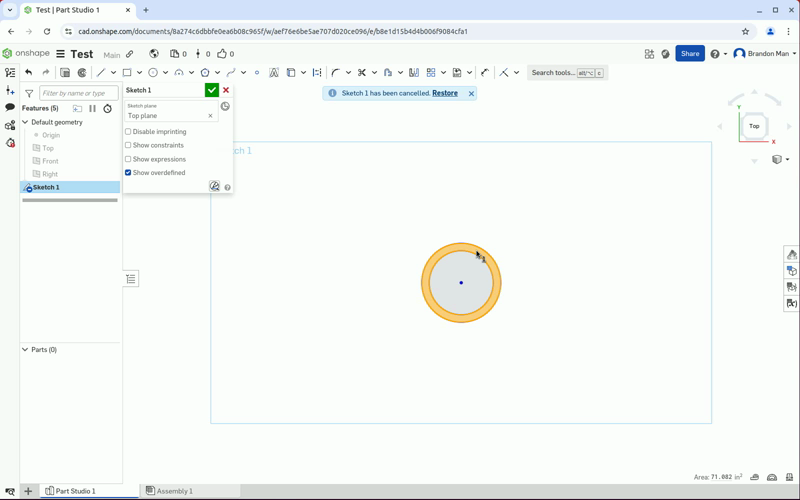
mouse_move(73, 352)
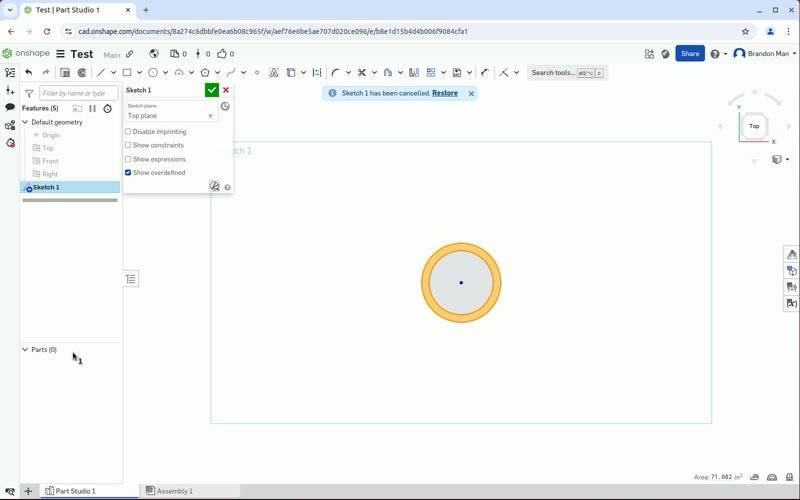
key(shift+y)
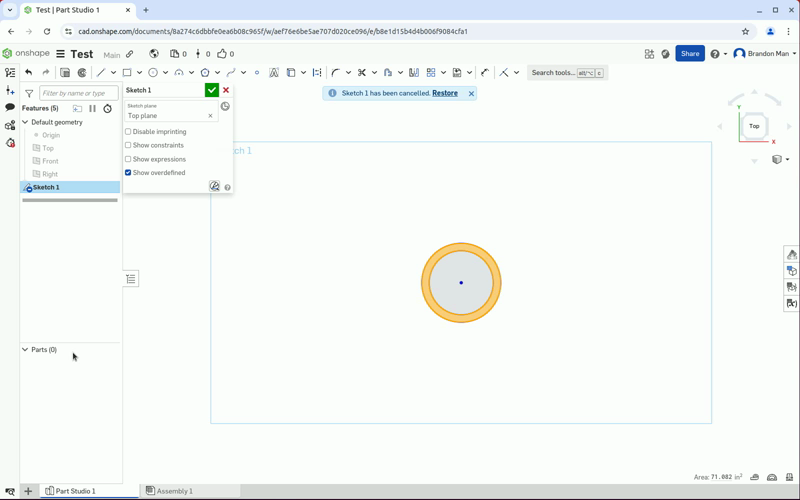
key(shift+e)
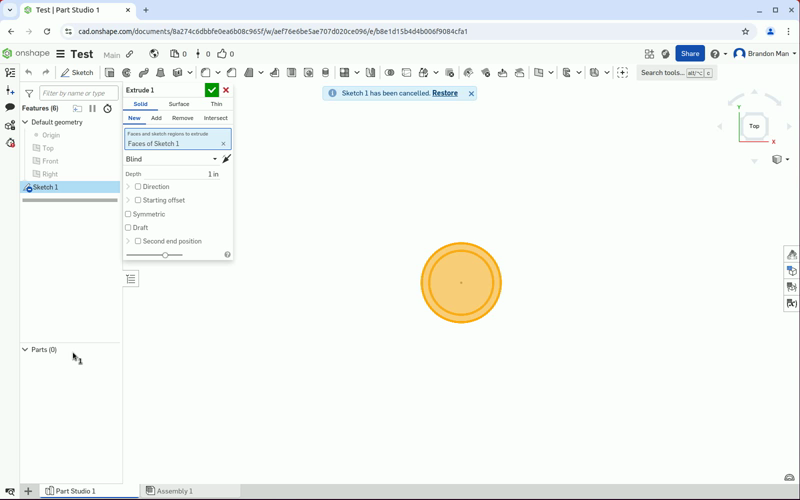
mouse_move(143, 106)
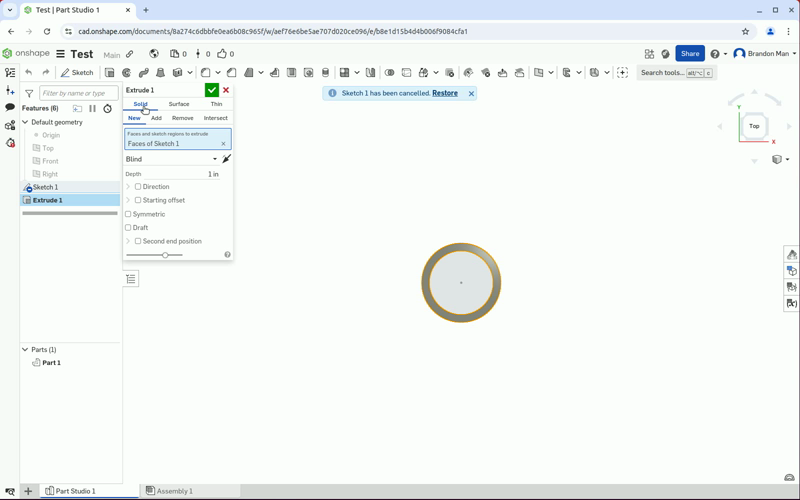
click(143, 106)
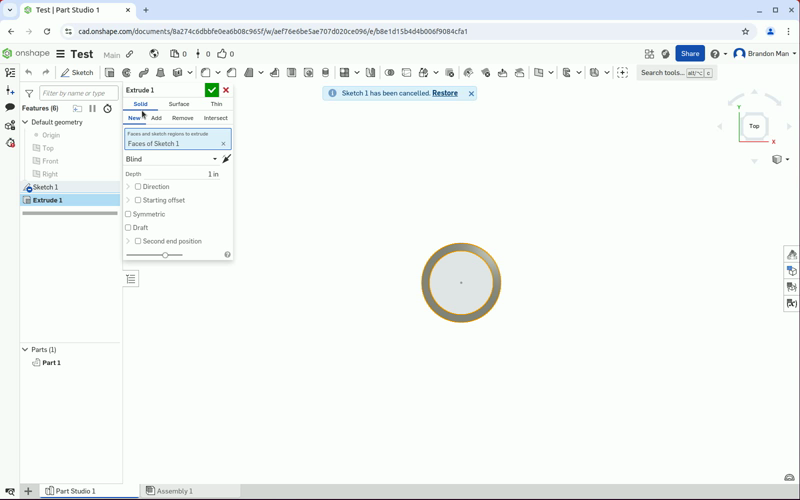
mouse_move(137, 120)
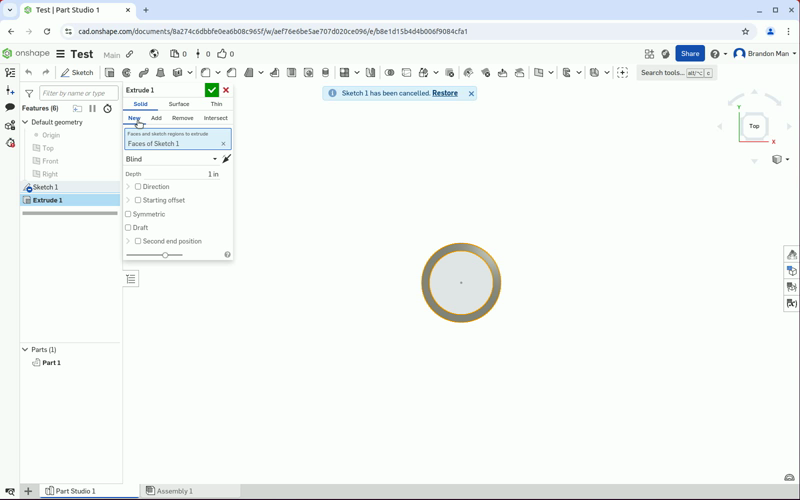
click(137, 120)
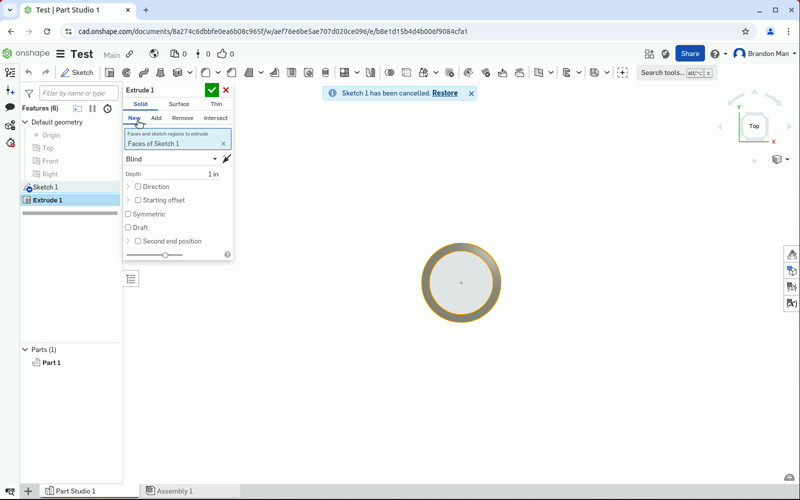
key(tab, 4)
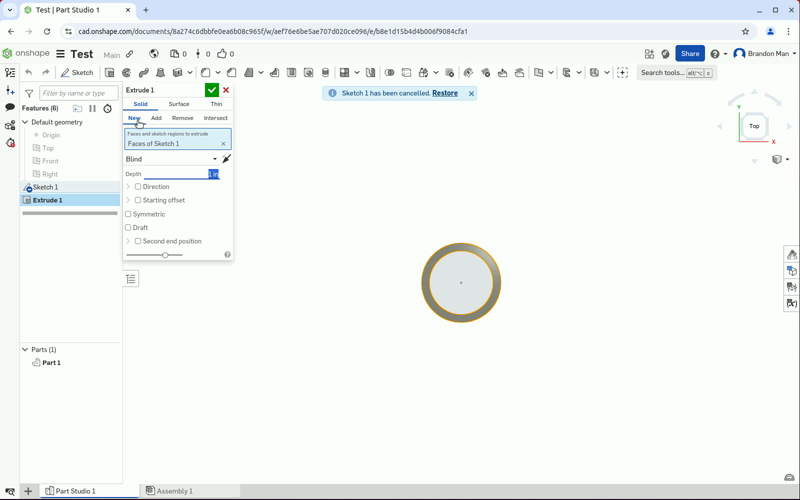
text(23.108)
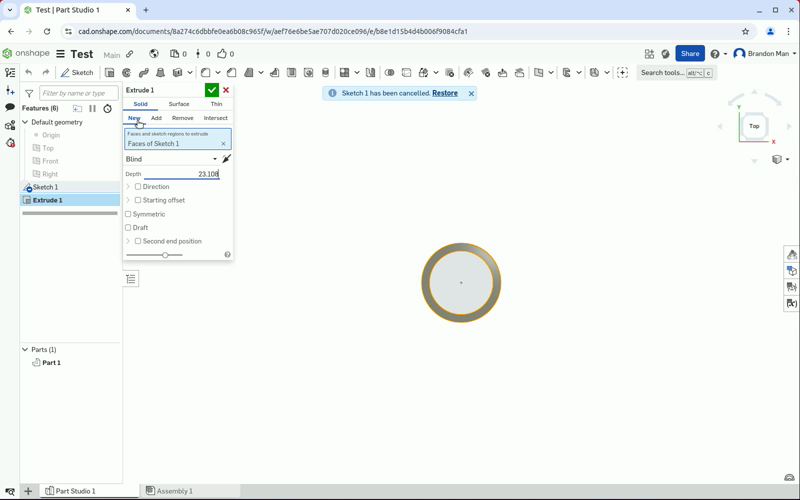
key(enter)
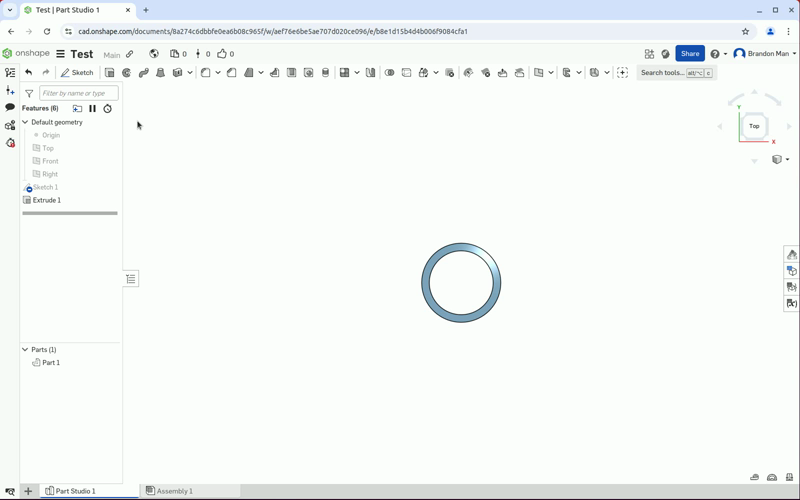
key(shift+h)
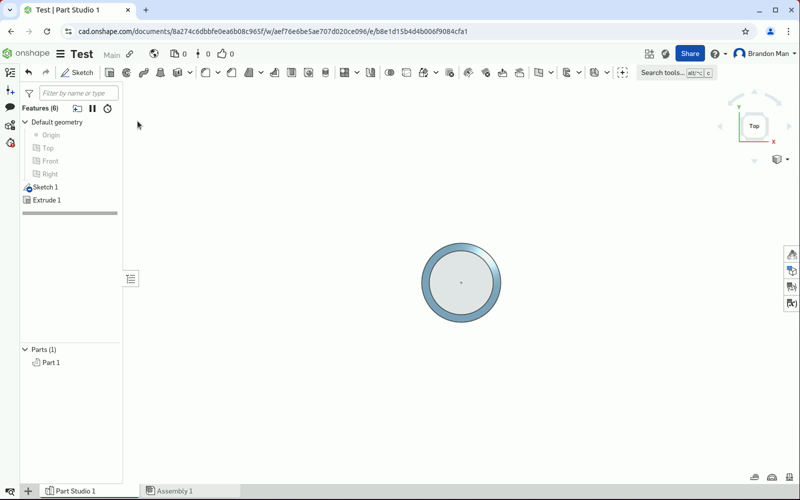
key(shift+h)
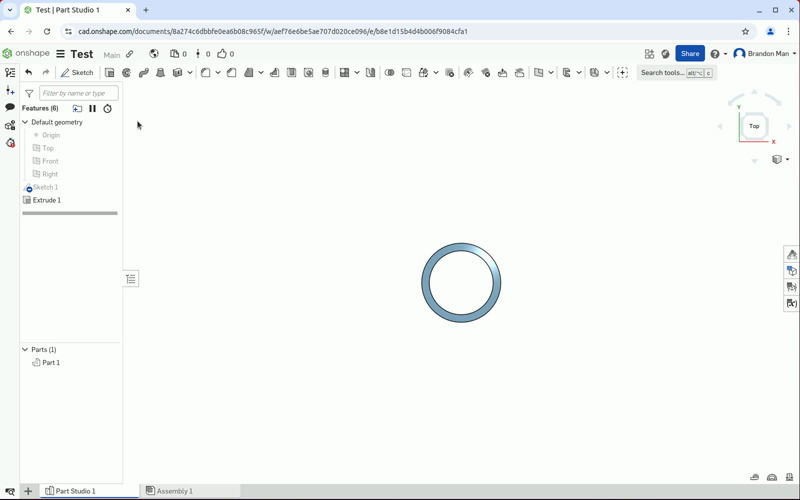
mouse_move(73, 189)
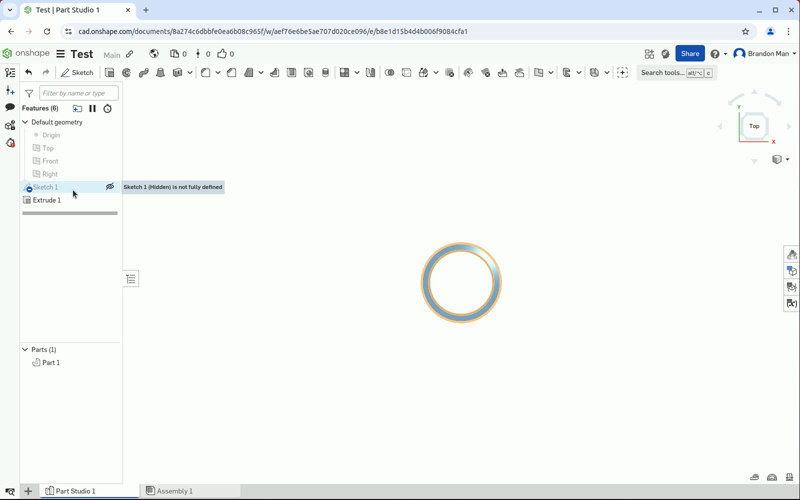
click(73, 189)
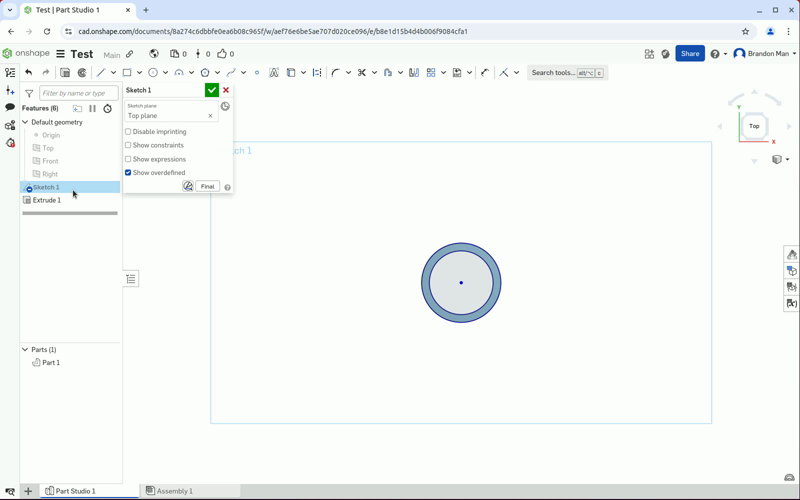
mouse_move(229, 92)
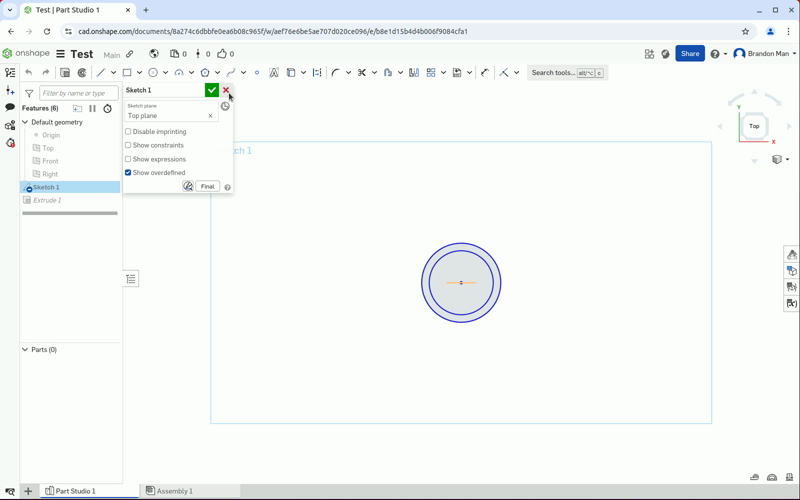
click(229, 92)
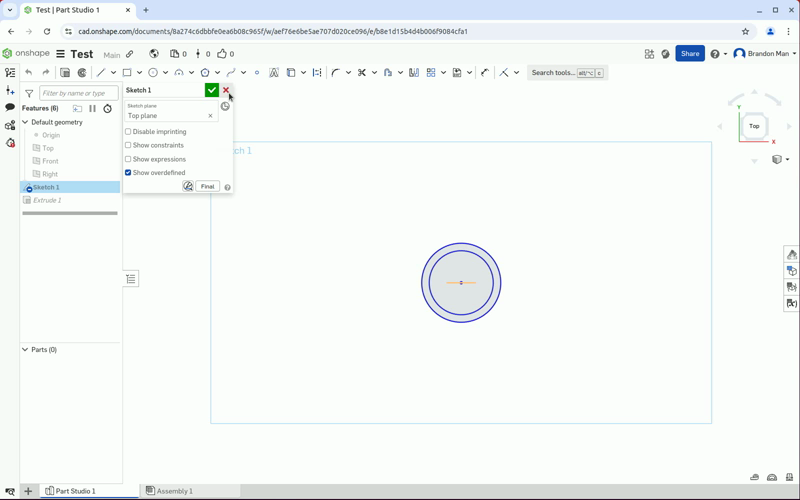
key(shift+s)
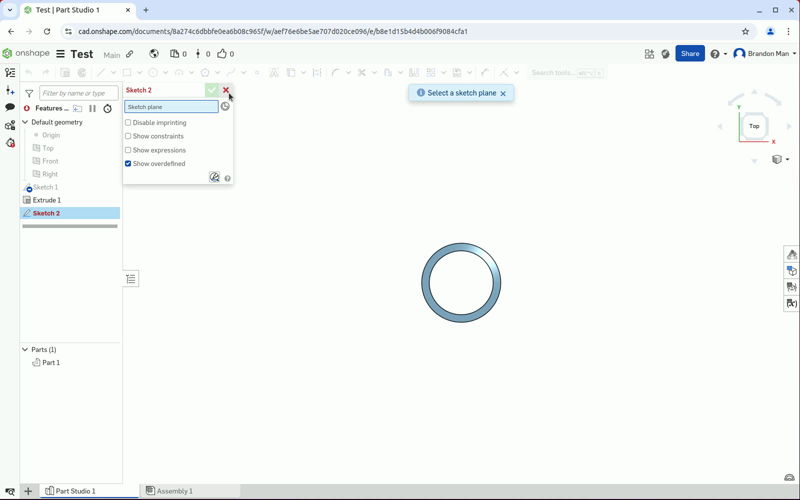
mouse_move(73, 150)
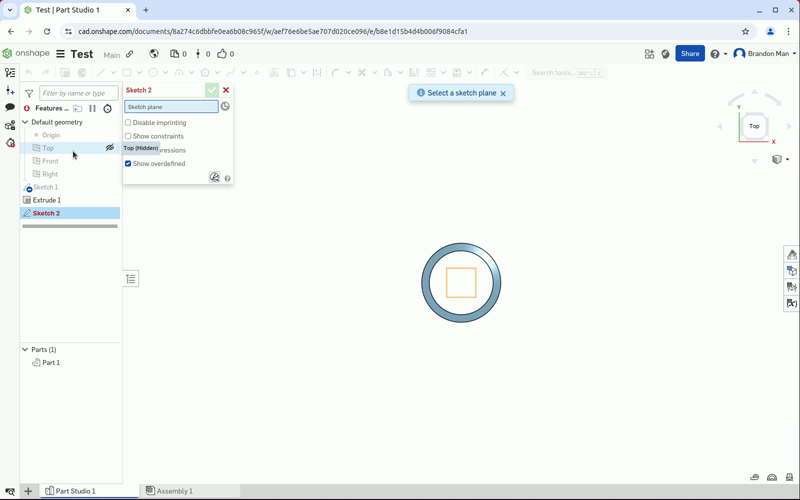
click(73, 150)
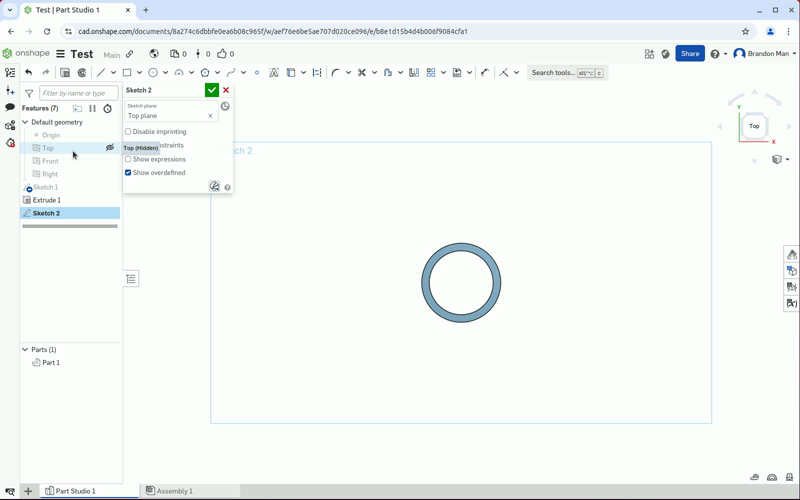
mouse_move(73, 352)
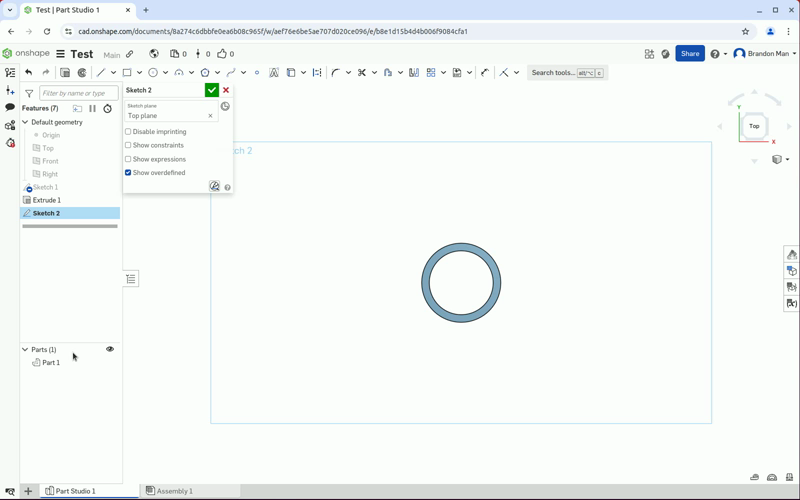
key(y)
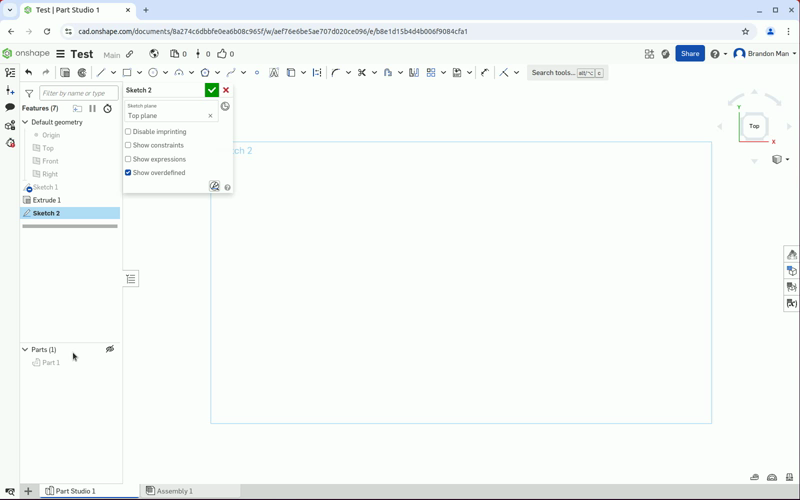
key(c)
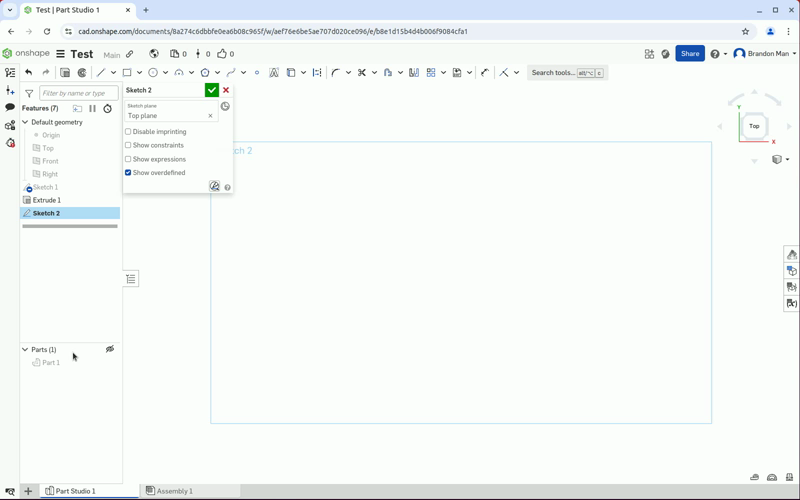
key_down(shift)
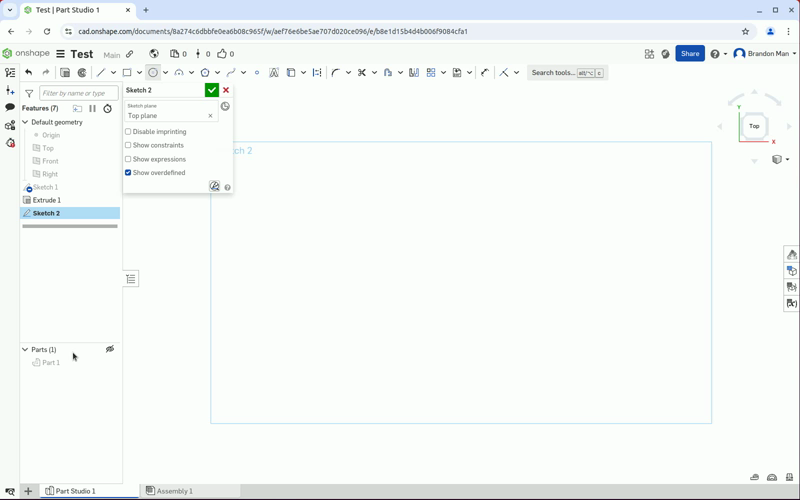
mouse_move(461, 282)
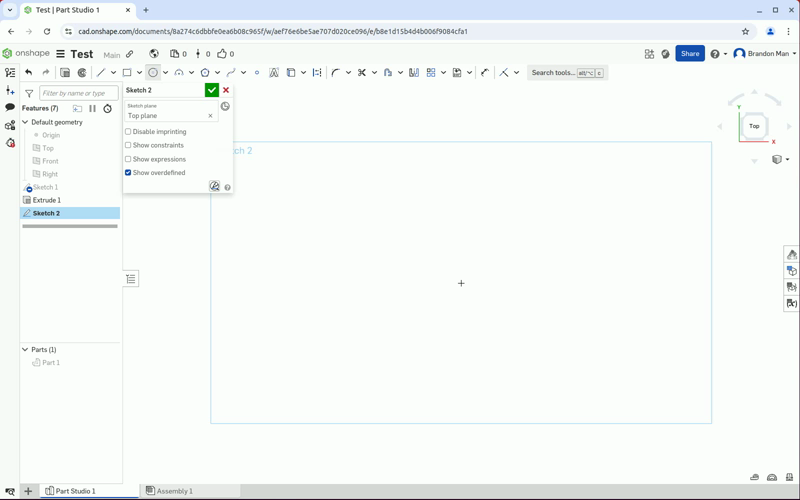
click(461, 282)
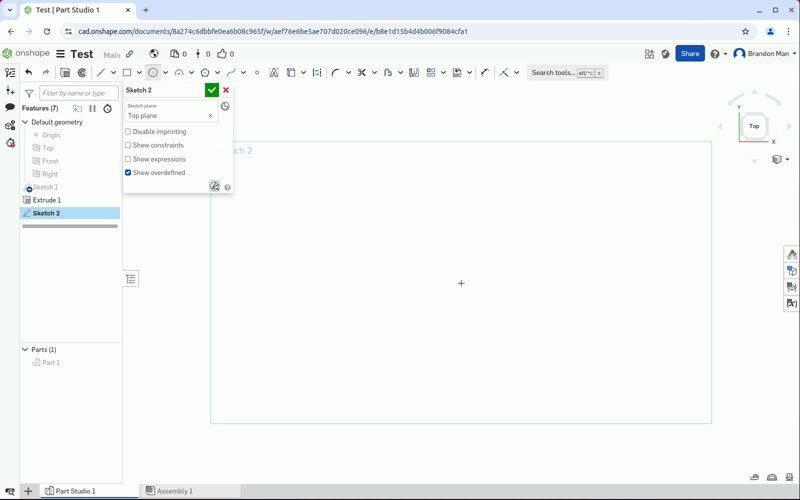
key_up(shift)
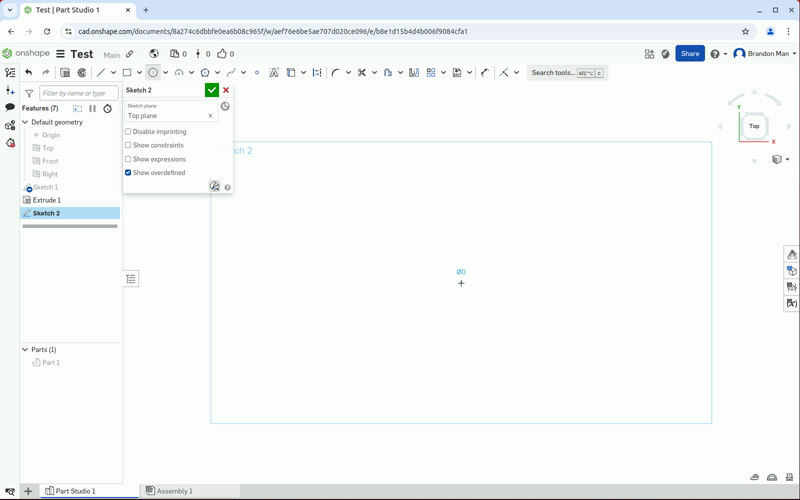
mouse_move(493, 282)
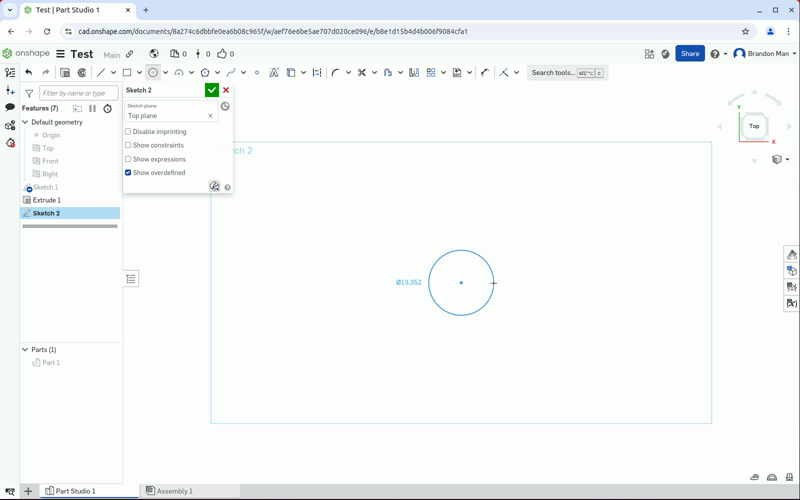
click(493, 282)
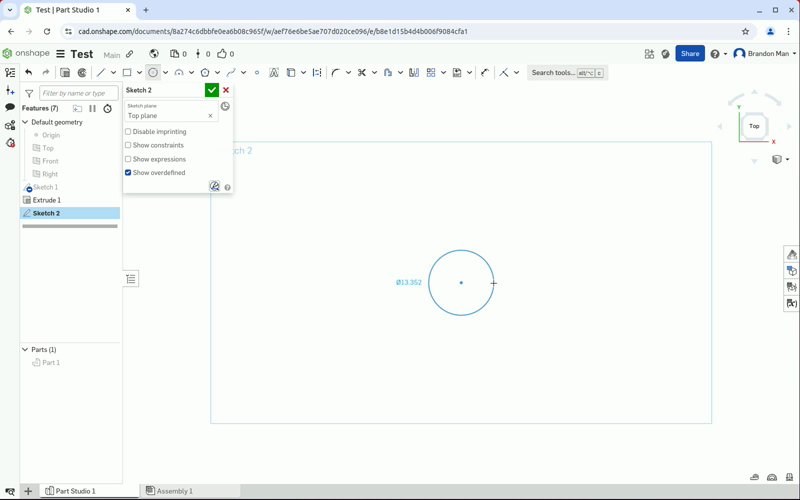
key(esc)
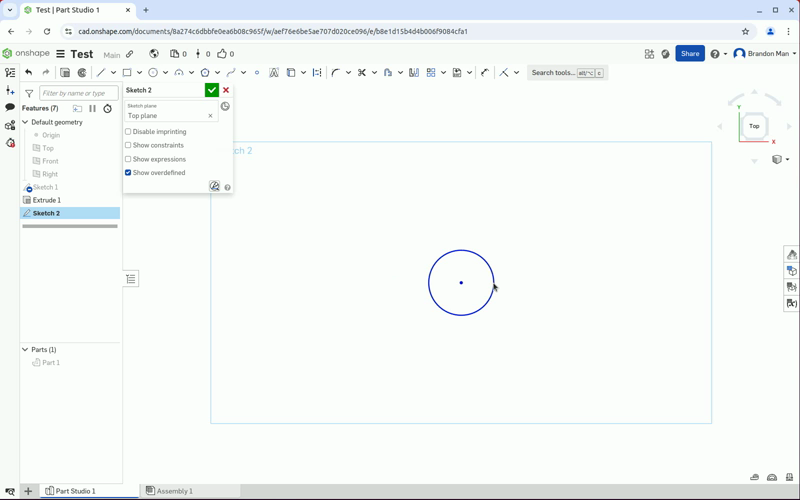
key(c)
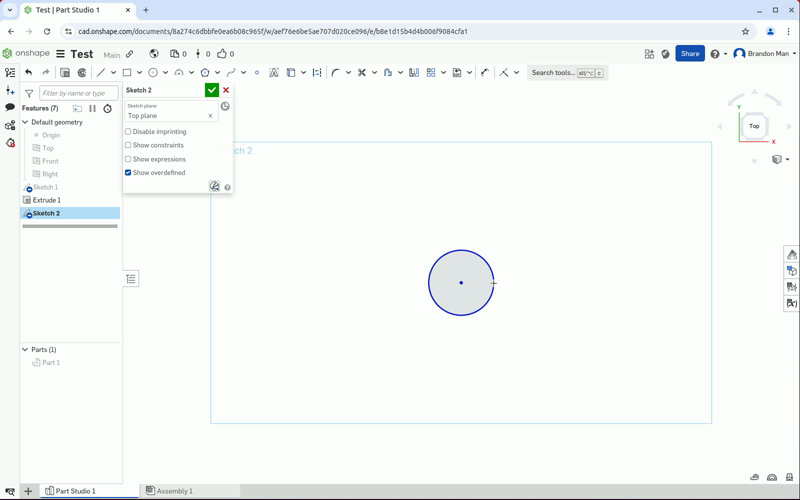
key_down(shift)
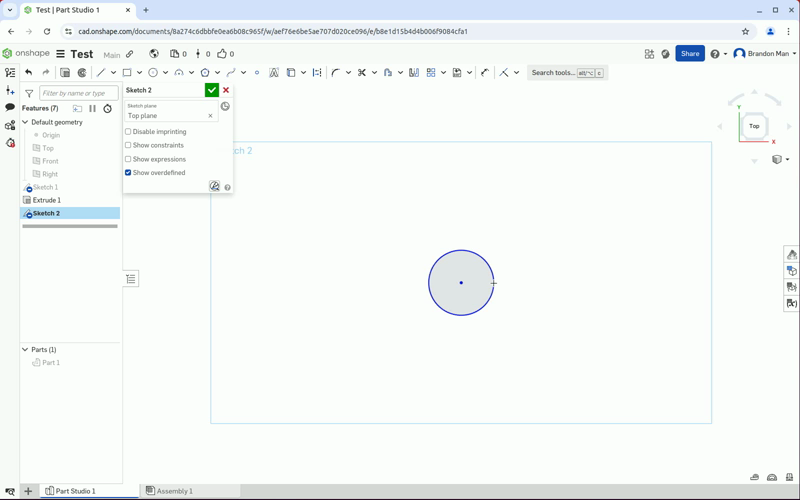
mouse_move(461, 282)
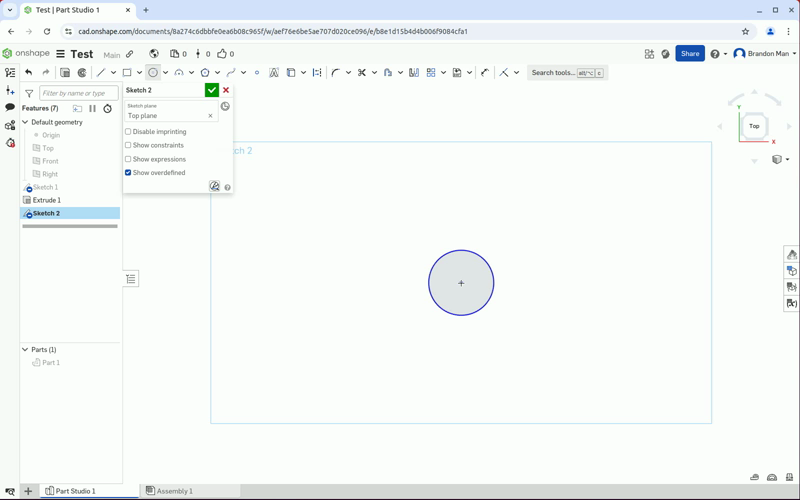
click(461, 282)
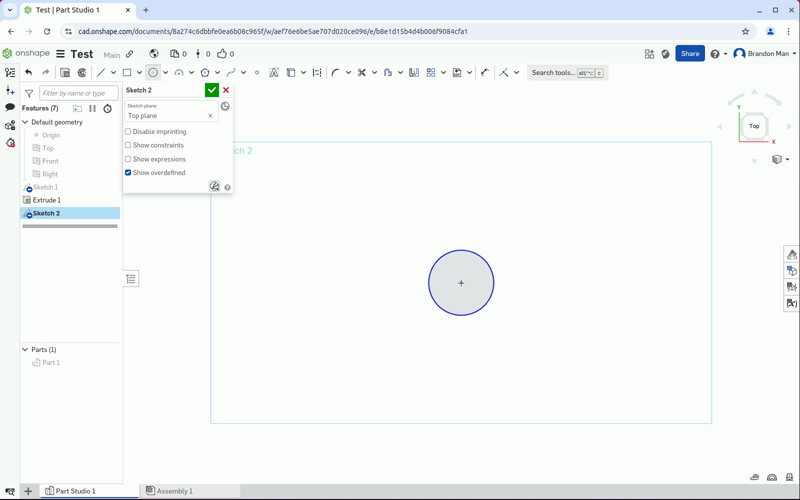
key_up(shift)
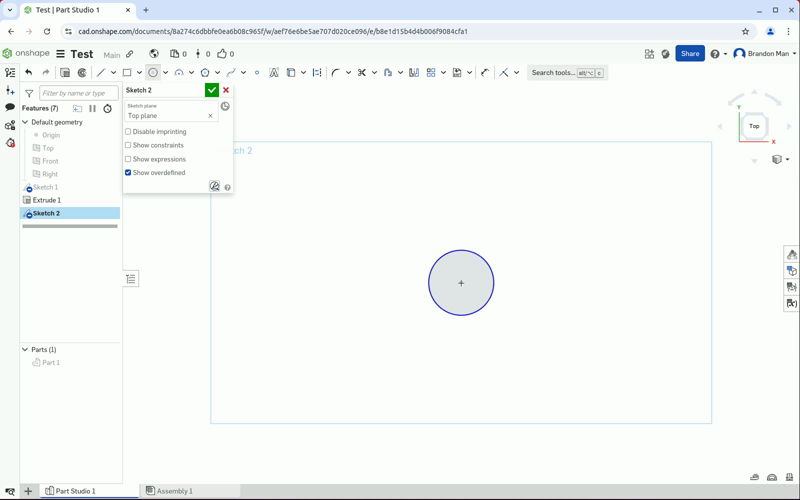
mouse_move(489, 282)
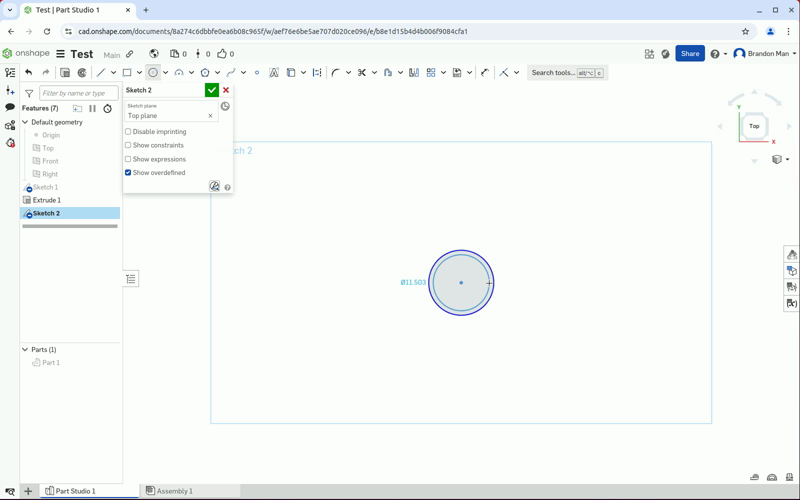
click(489, 282)
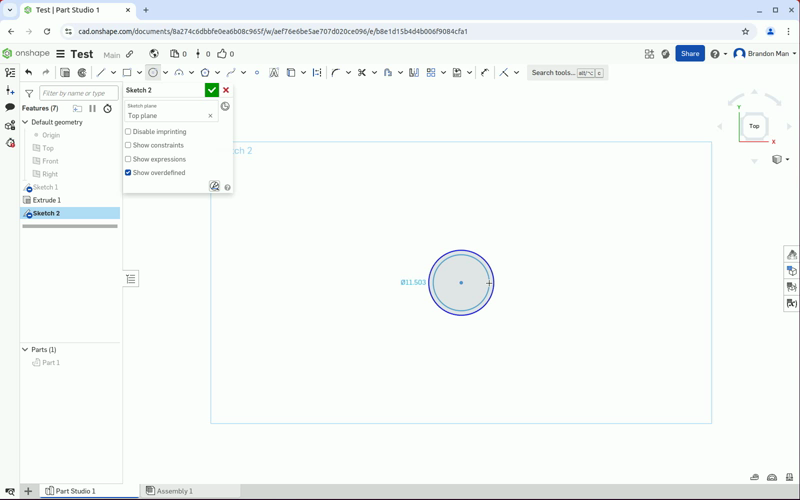
key(esc)
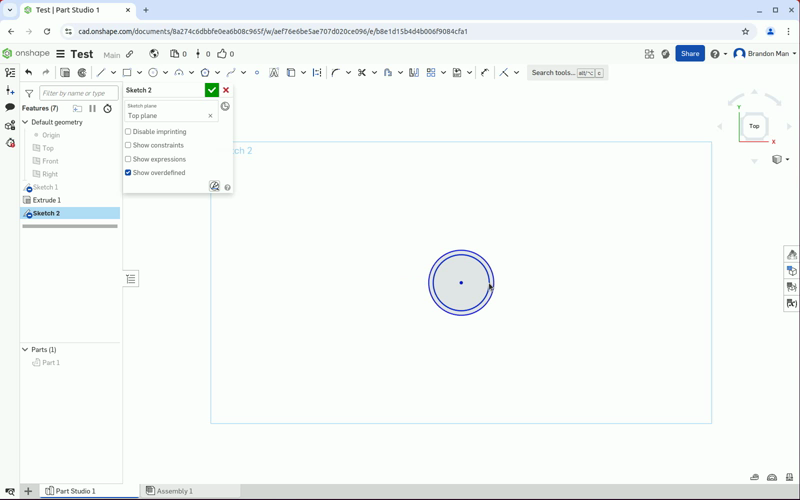
mouse_move(459, 314)
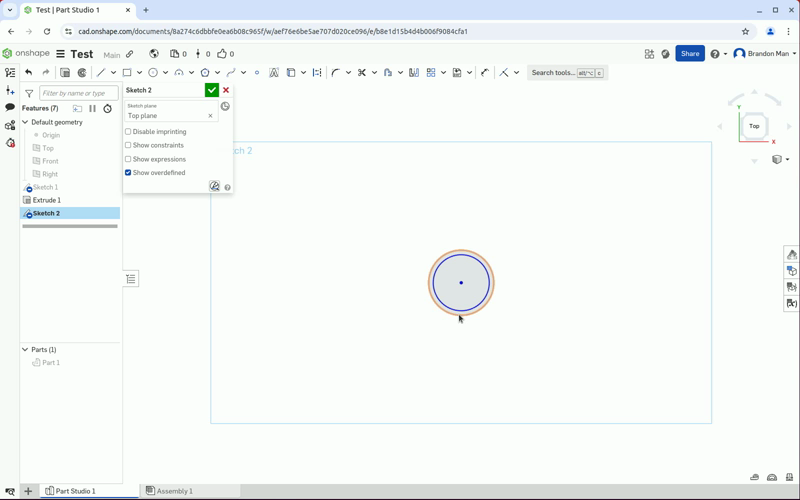
scroll(6)
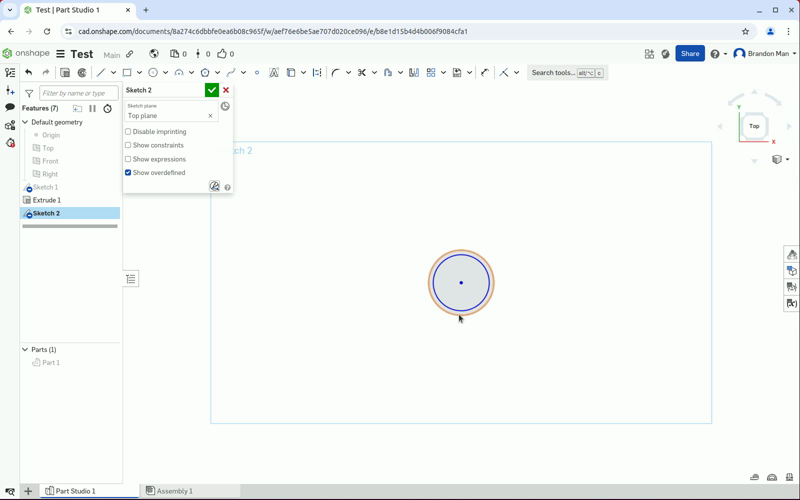
scroll(6)
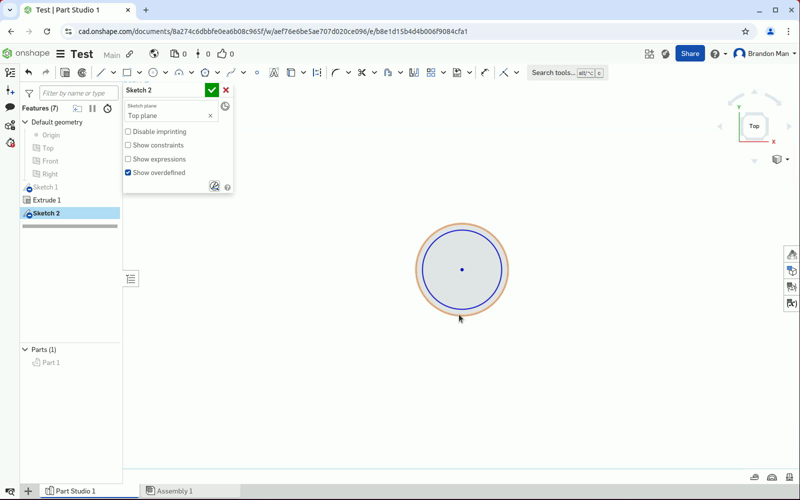
scroll(6)
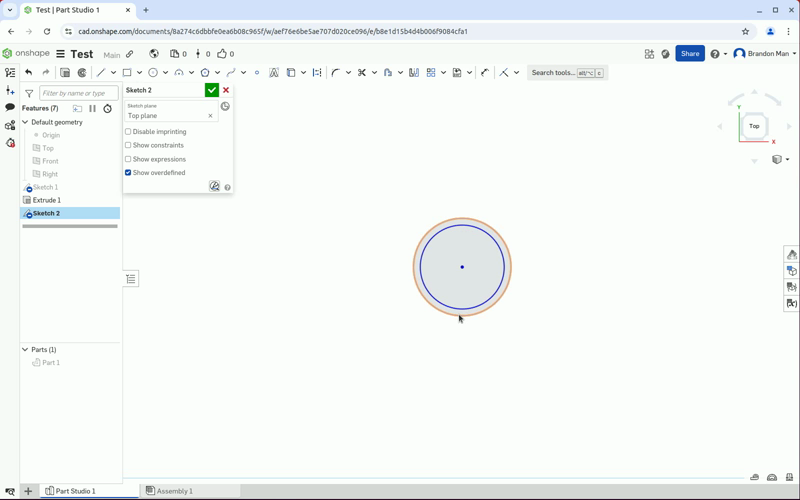
scroll(6)
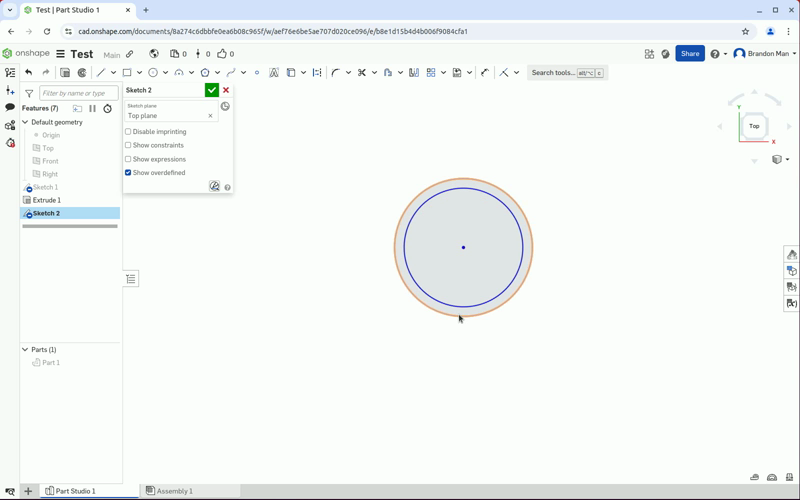
scroll(6)
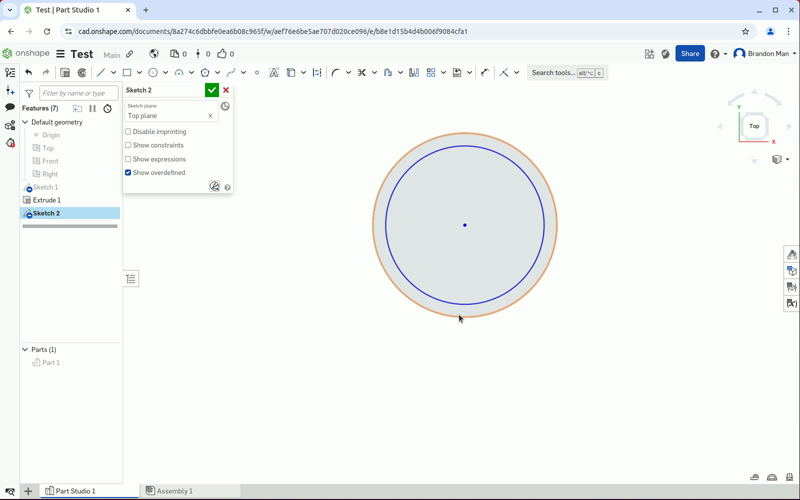
scroll(6)
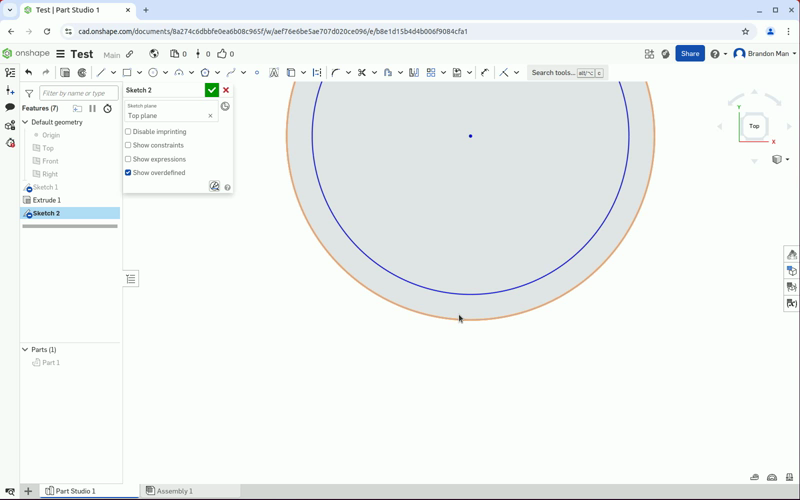
scroll(6)
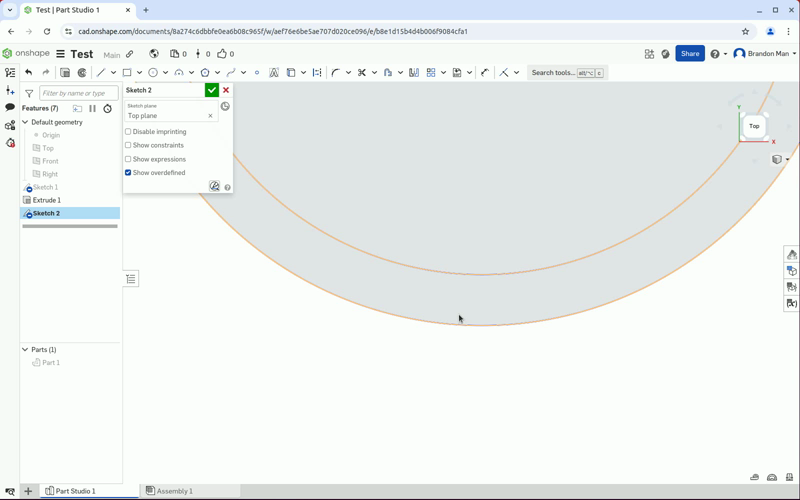
click(459, 314)
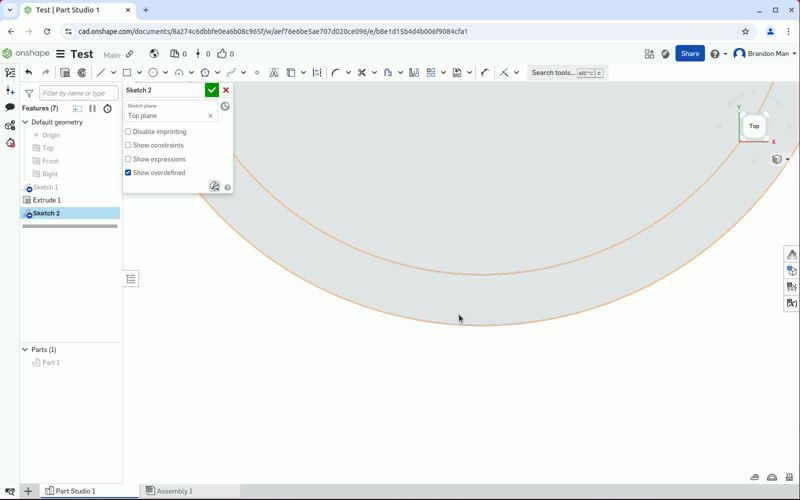
scroll(-6)
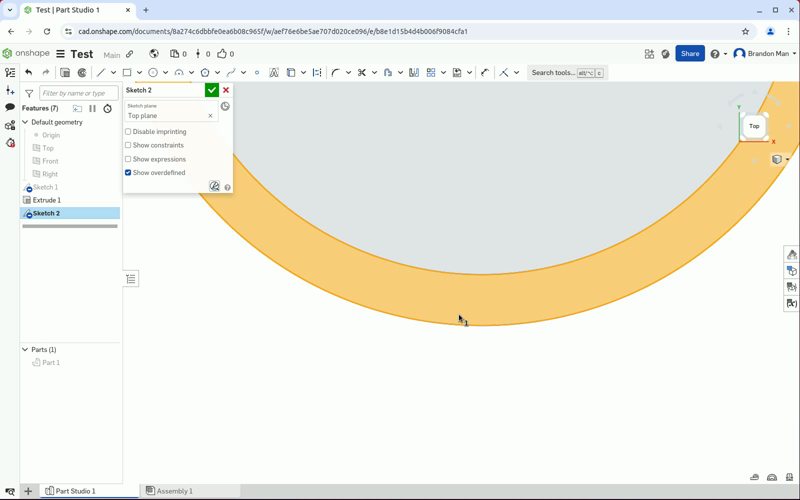
scroll(-6)
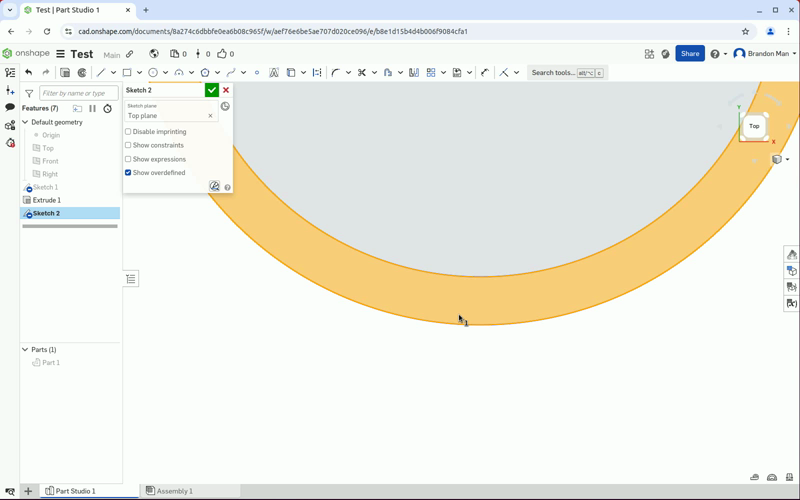
scroll(-6)
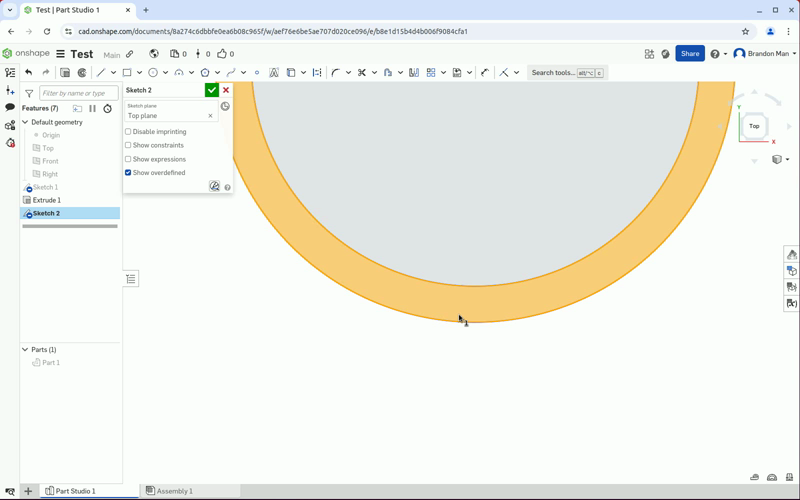
scroll(-6)
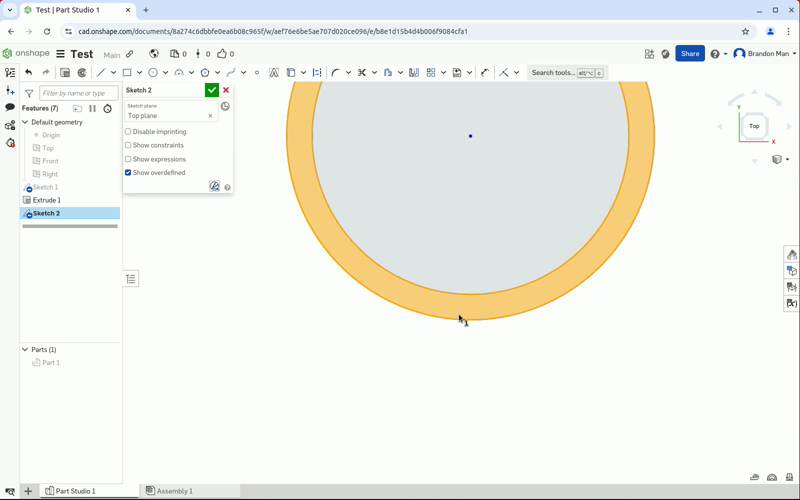
scroll(-6)
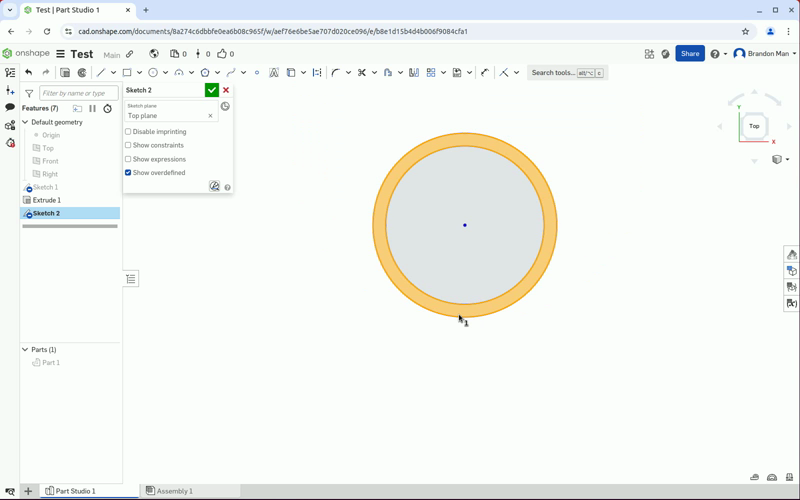
scroll(-6)
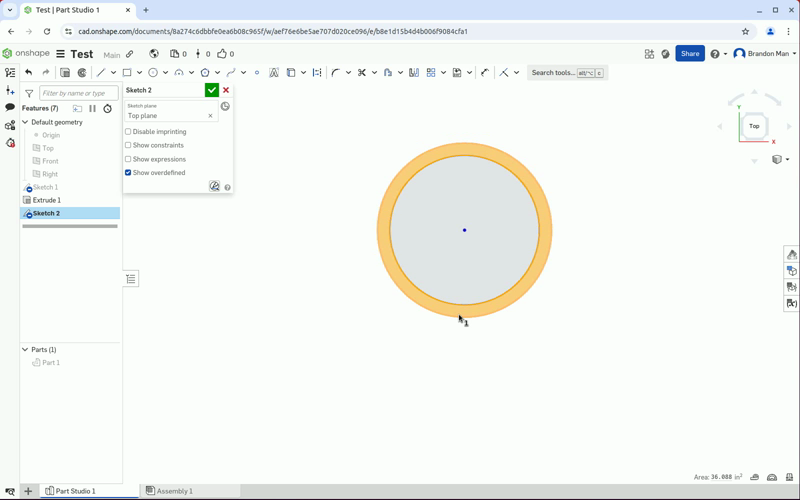
scroll(-6)
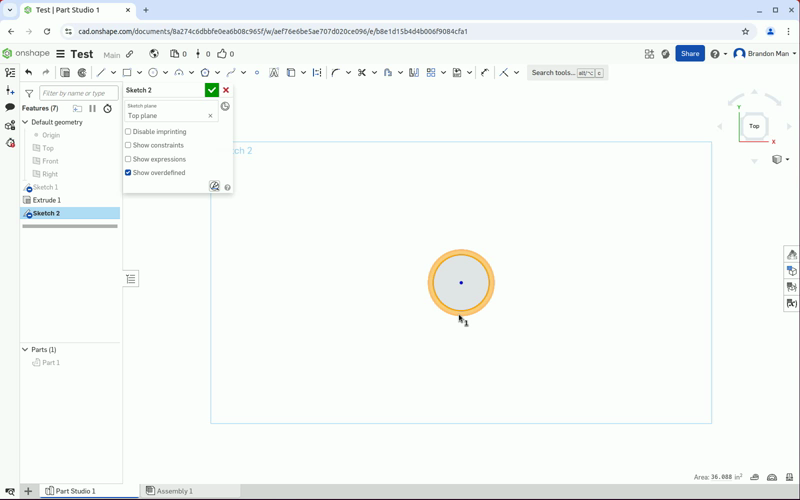
mouse_move(73, 352)
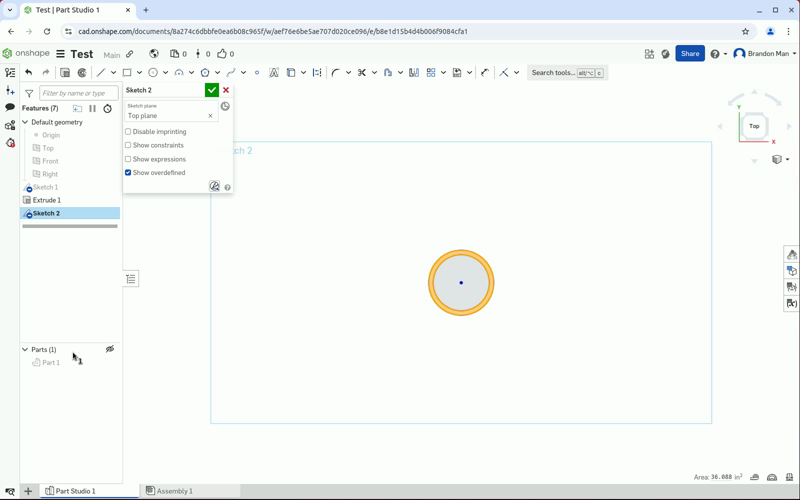
key(shift+y)
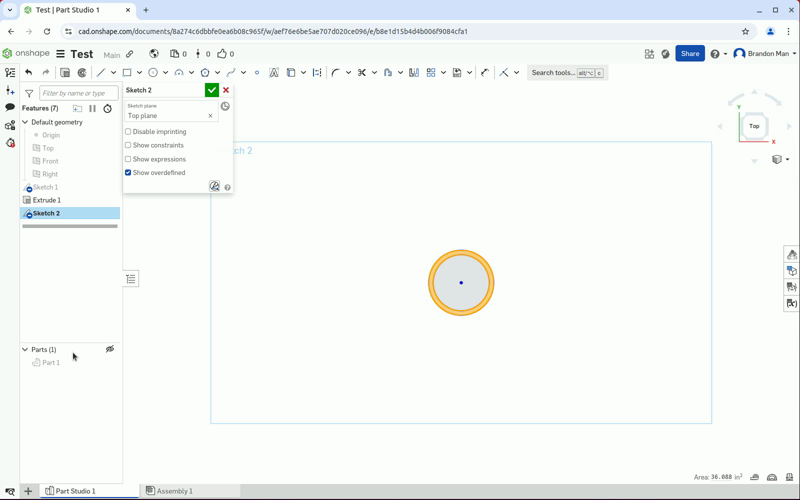
key(shift+e)
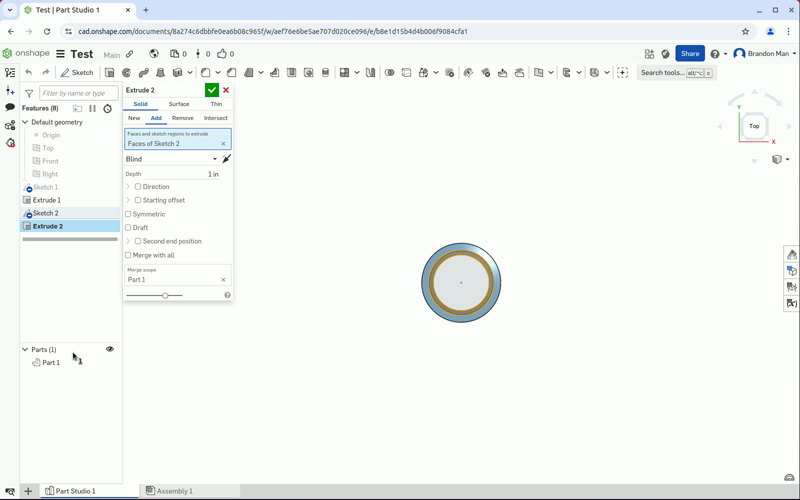
mouse_move(143, 106)
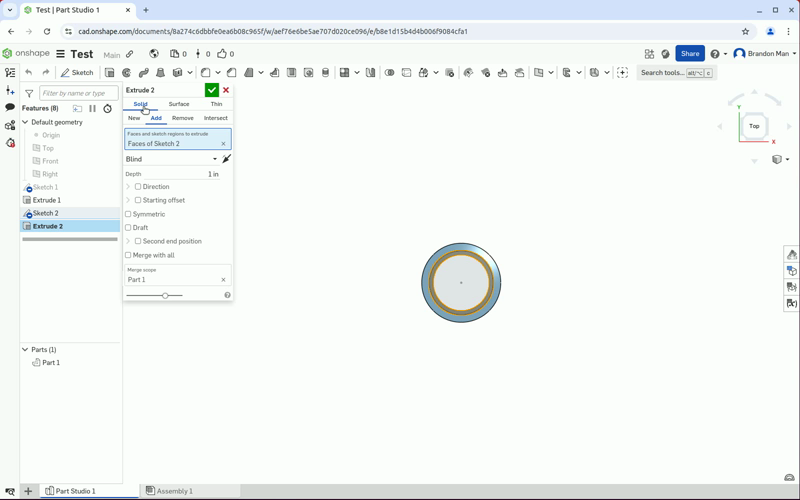
click(143, 106)
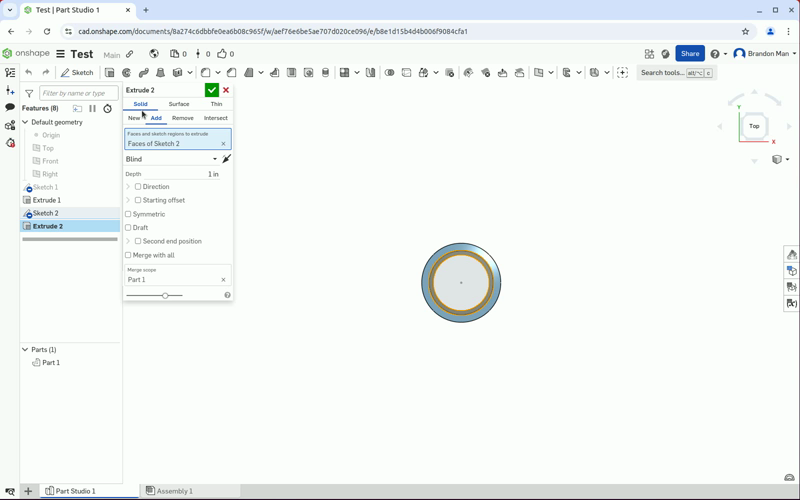
mouse_move(137, 120)
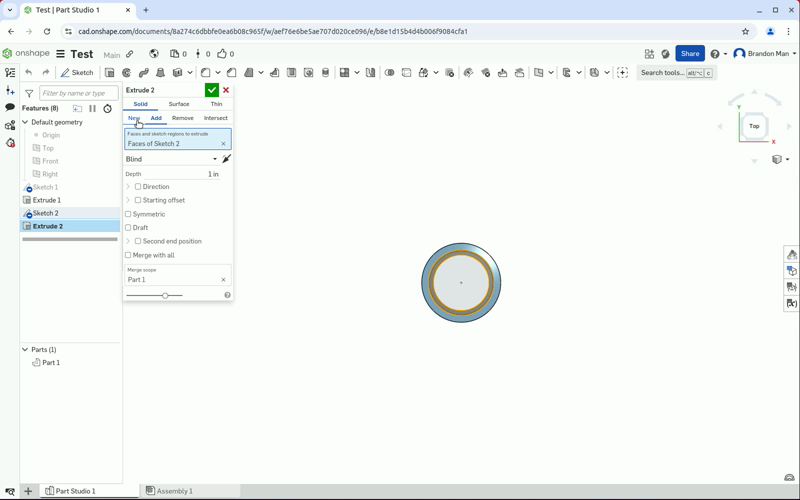
click(137, 120)
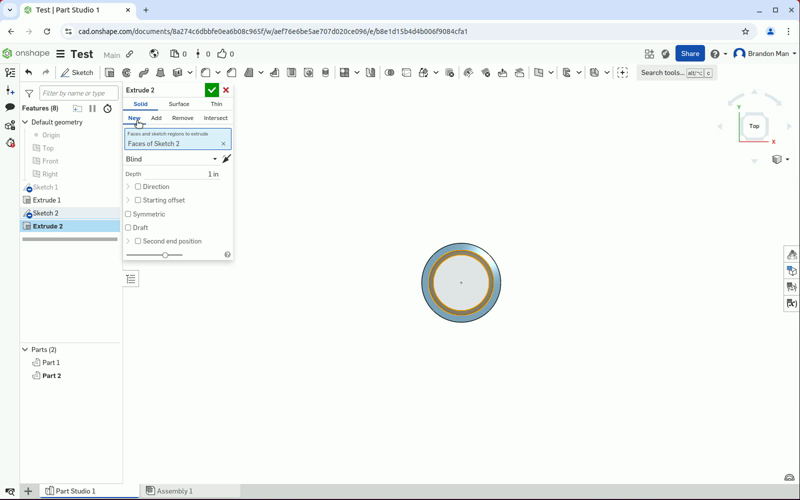
key(tab, 4)
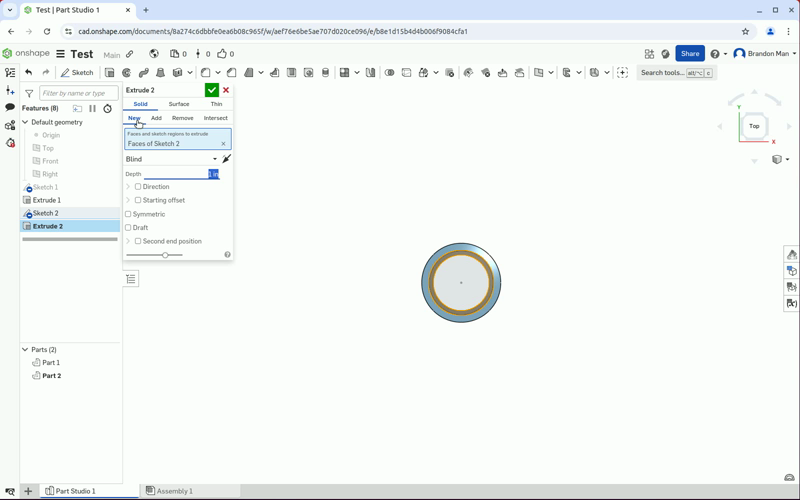
text(0.963)
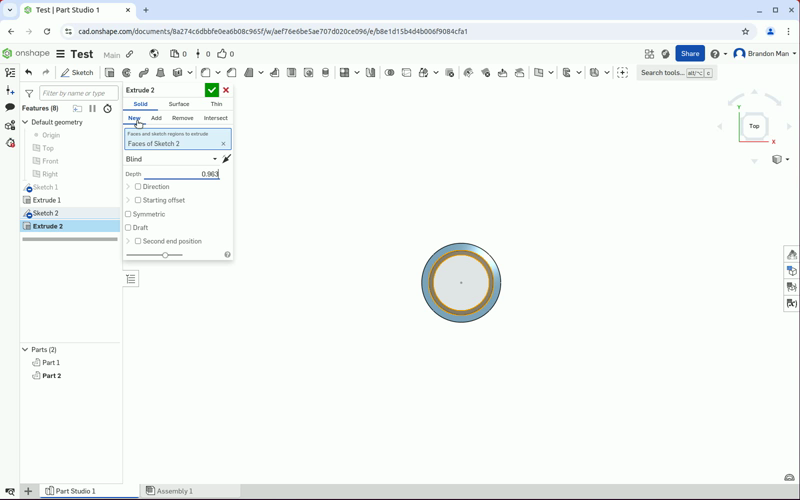
key(enter)
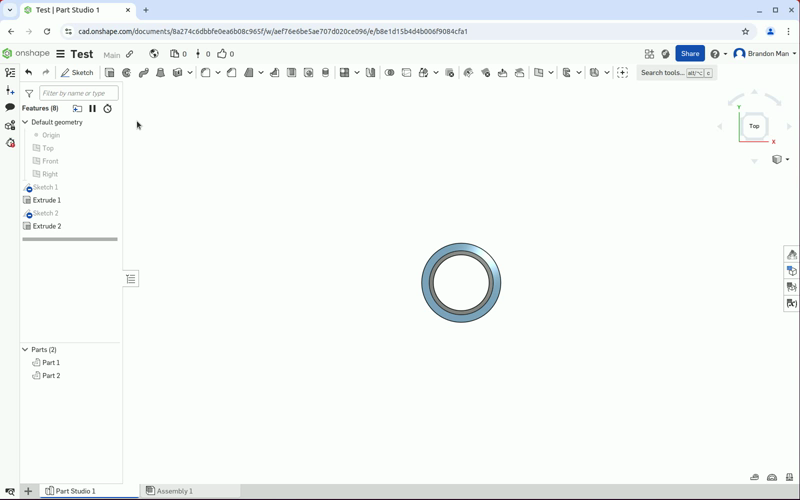
key(shift+h)
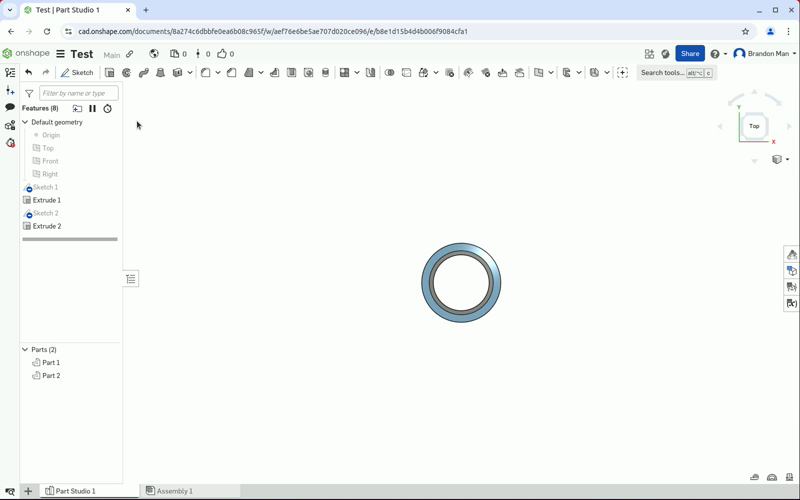
key(shift+h)
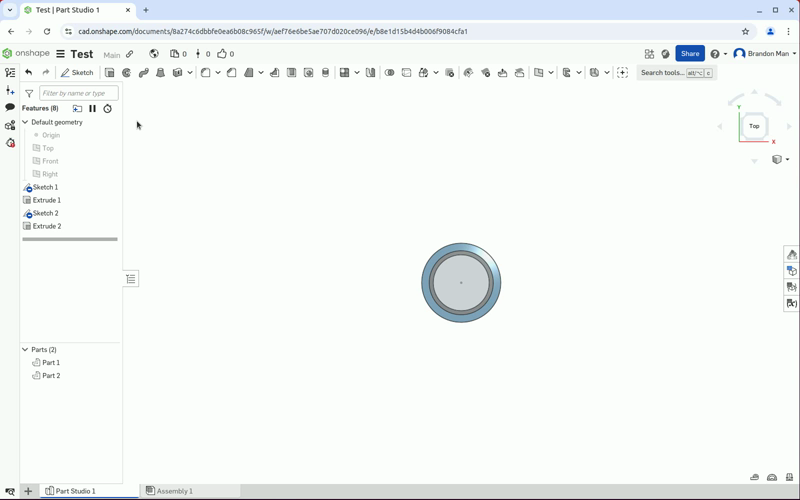
key(shift+7)
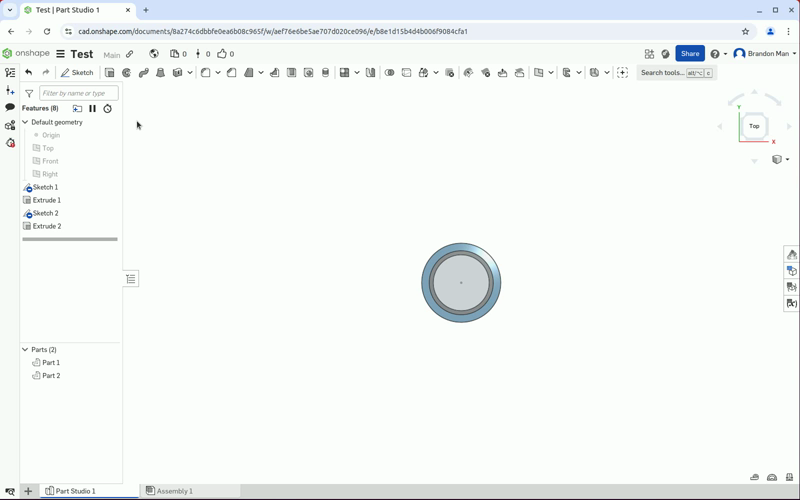
key(up, 3)
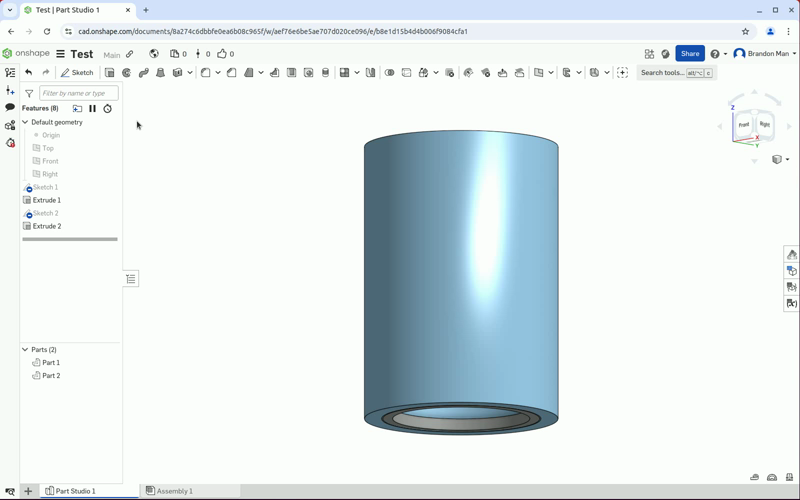
key(left, 3)
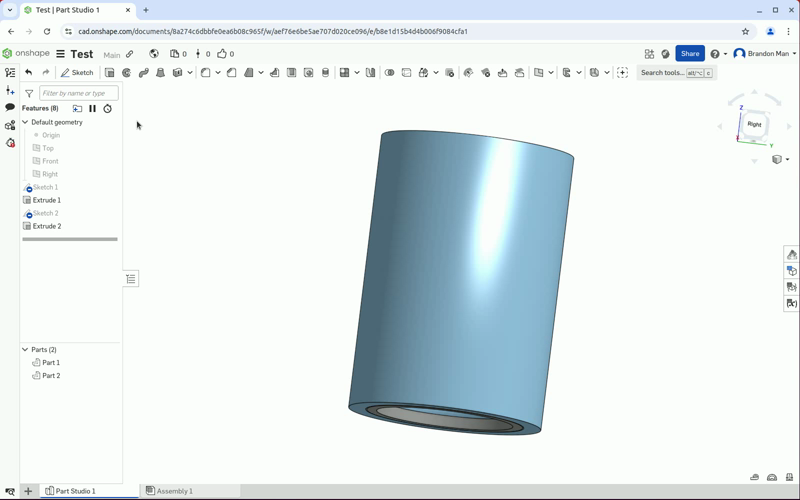
key(right, 3)
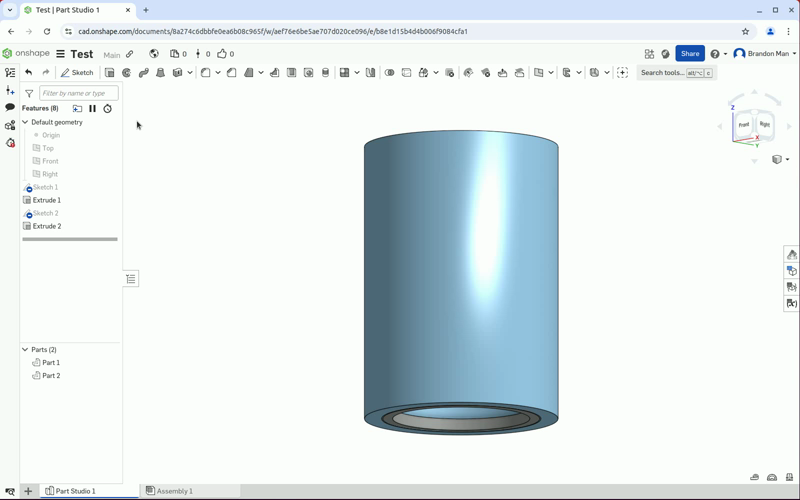
key(down, 3)
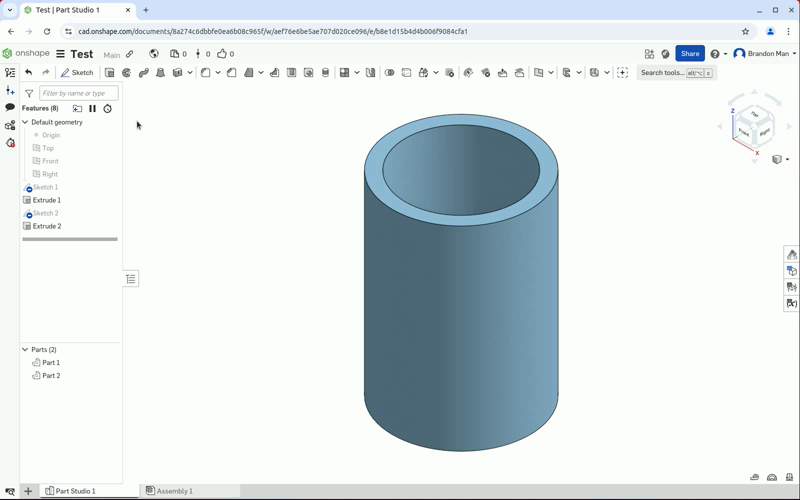
mouse_move(73, 189)
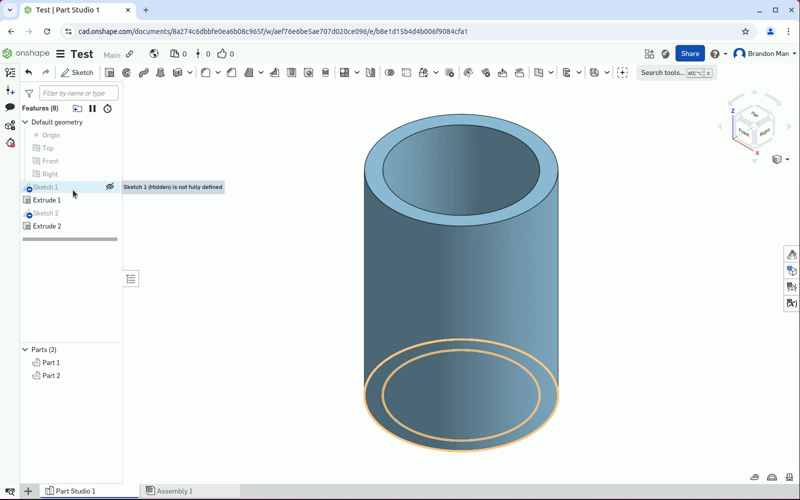
click(73, 189)